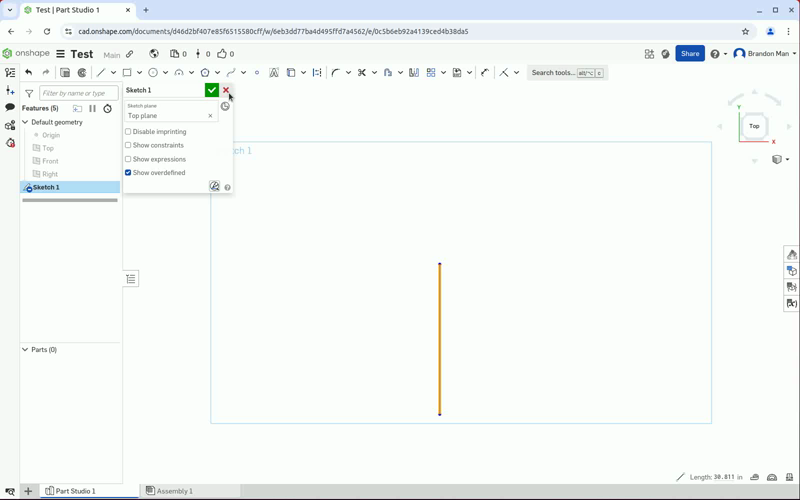
key(shift+h)
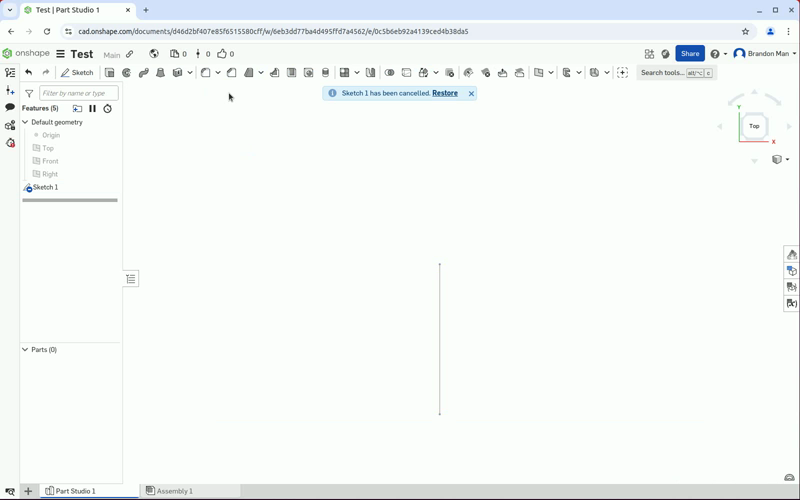
key(shift+s)
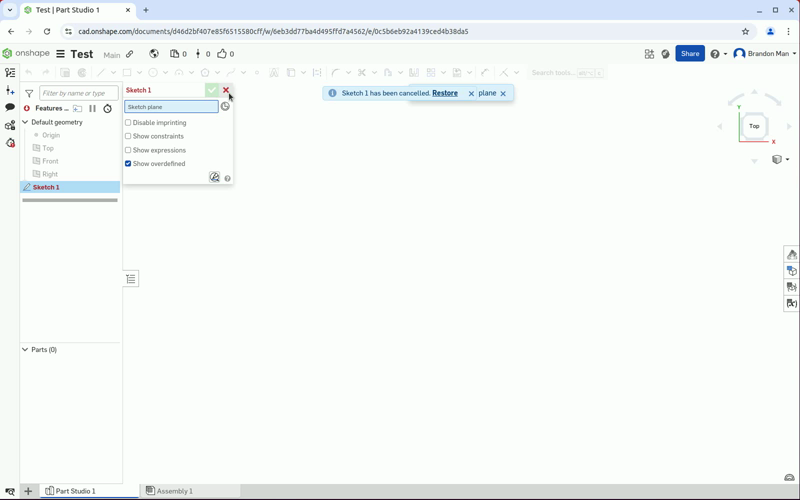
mouse_move(73, 150)
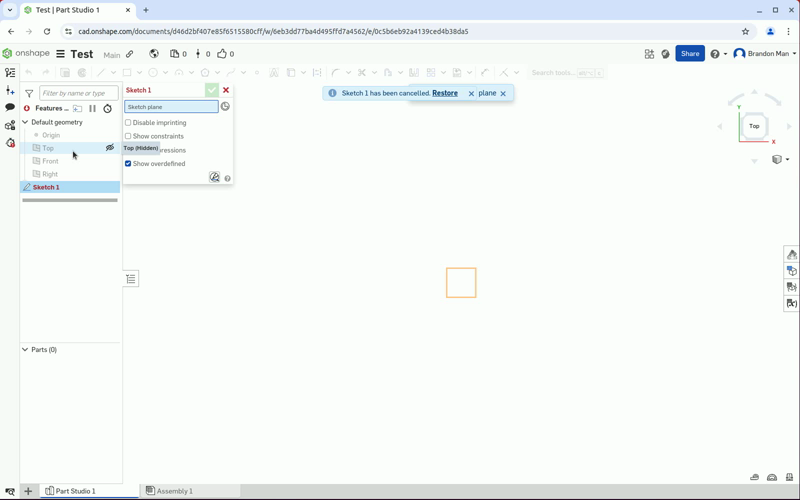
click(73, 150)
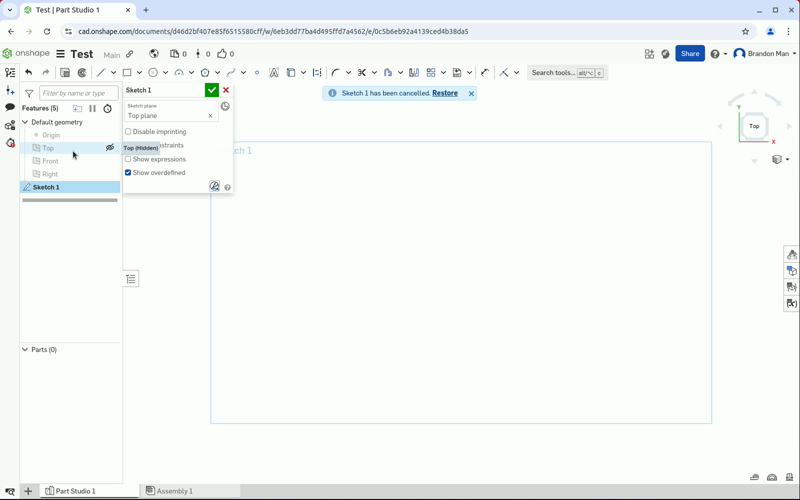
mouse_move(73, 352)
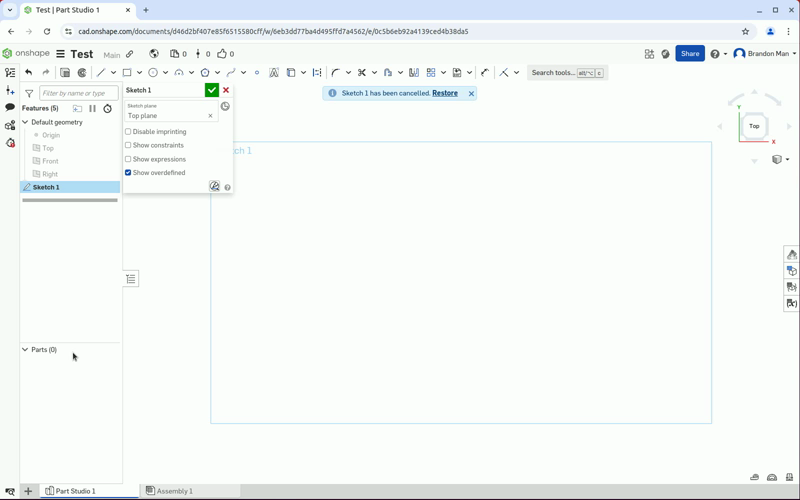
key(y)
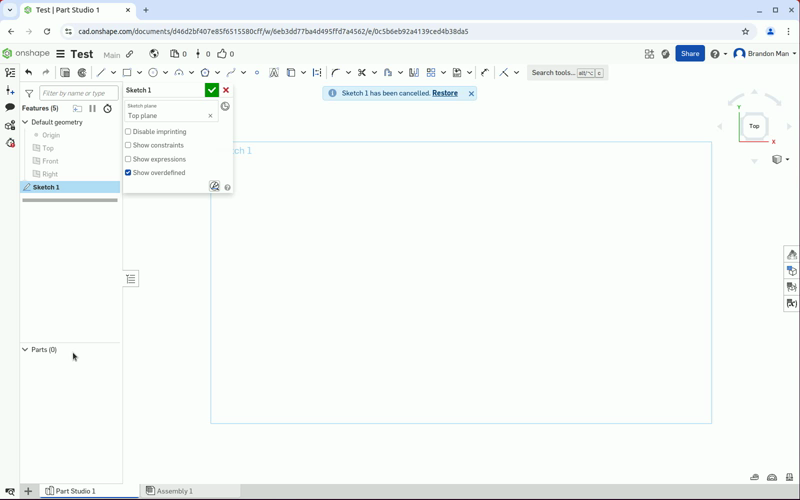
key(l)
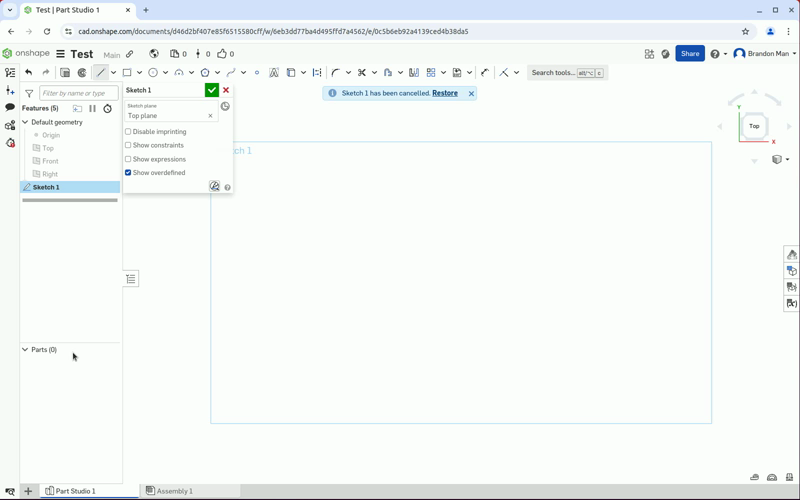
key_down(shift)
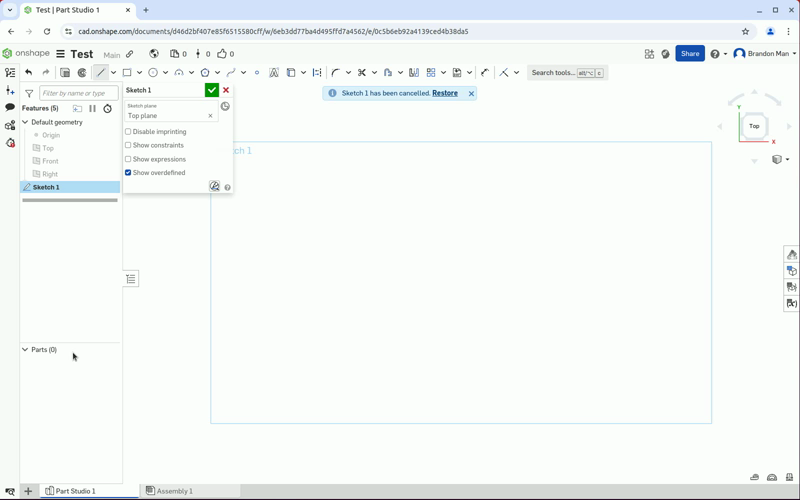
mouse_move(361, 382)
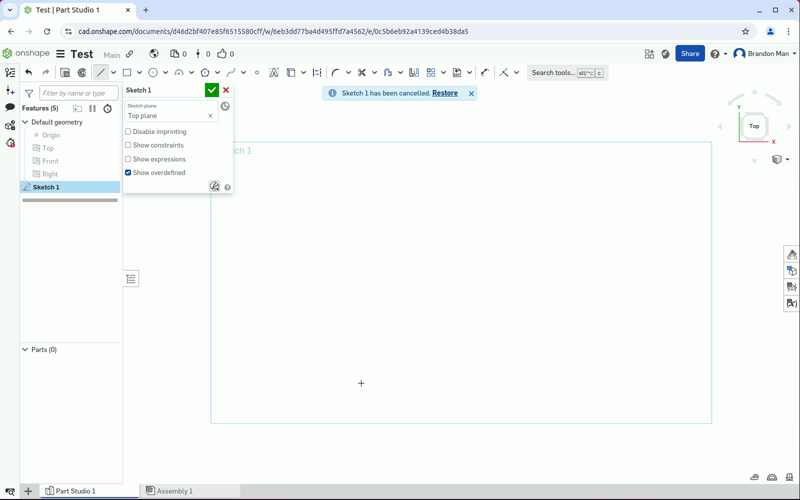
click(361, 382)
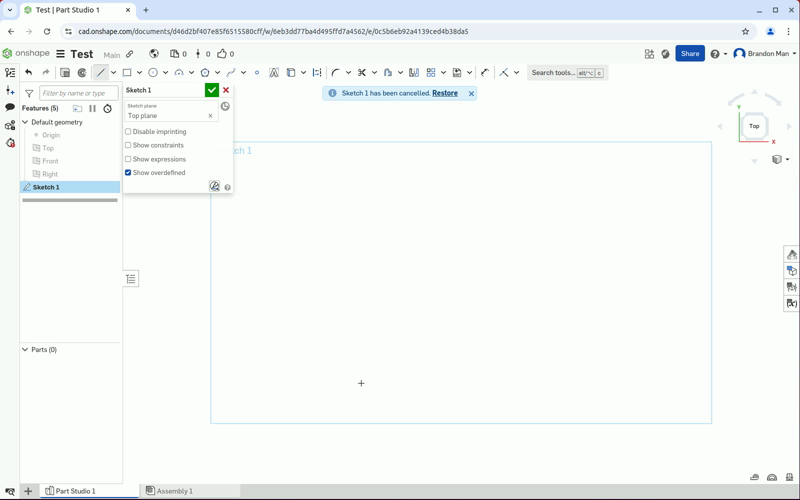
key_up(shift)
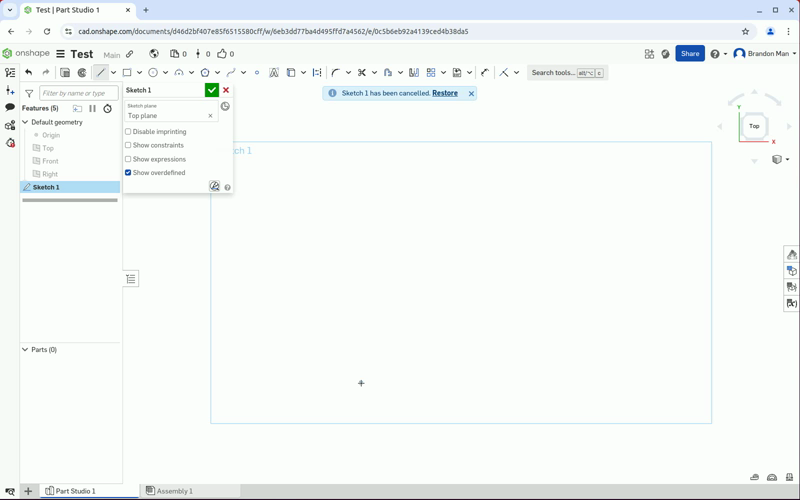
key_down(shift)
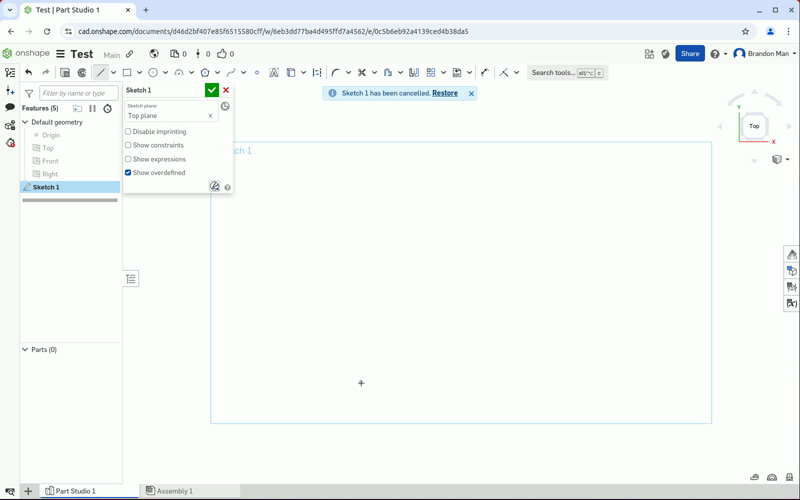
mouse_move(558, 382)
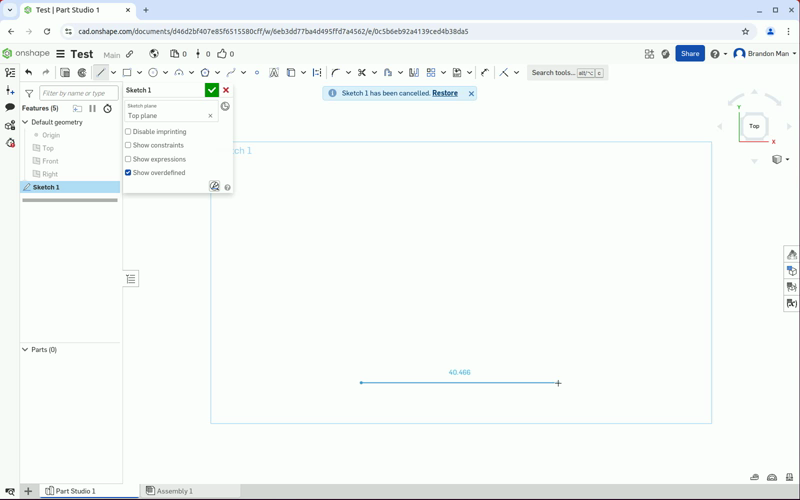
click(558, 382)
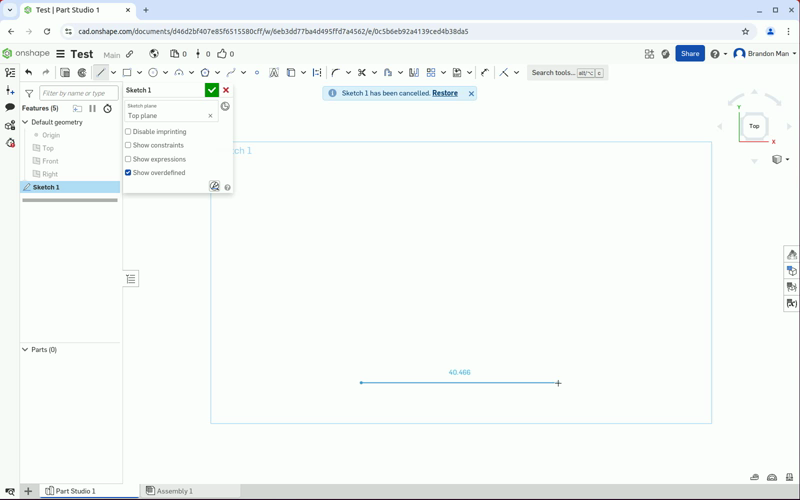
key_up(shift)
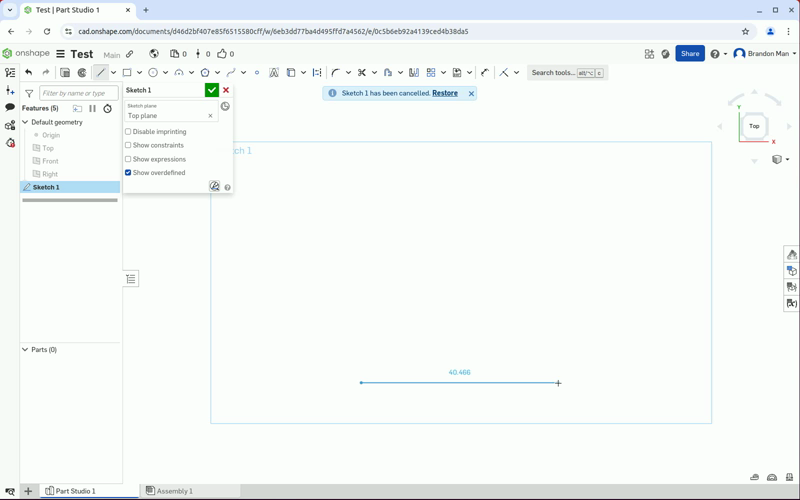
key_down(shift)
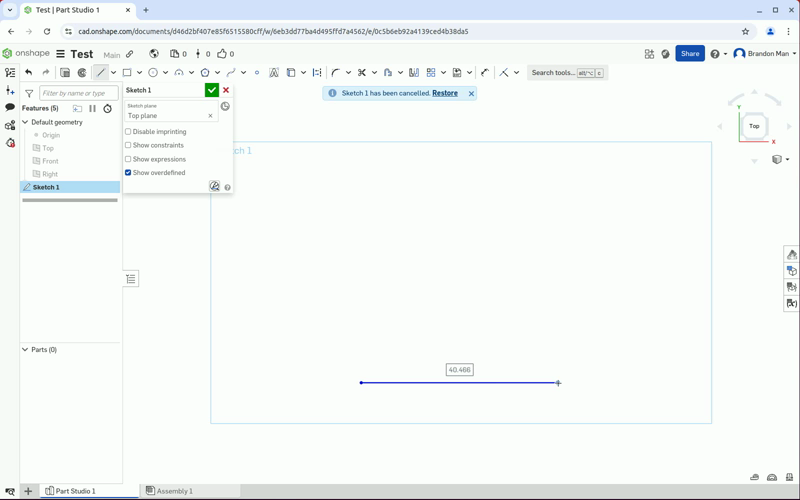
mouse_move(558, 185)
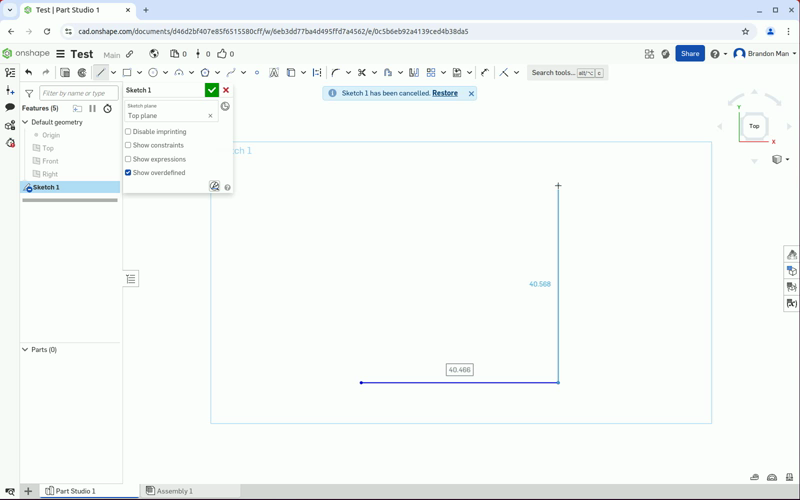
click(558, 185)
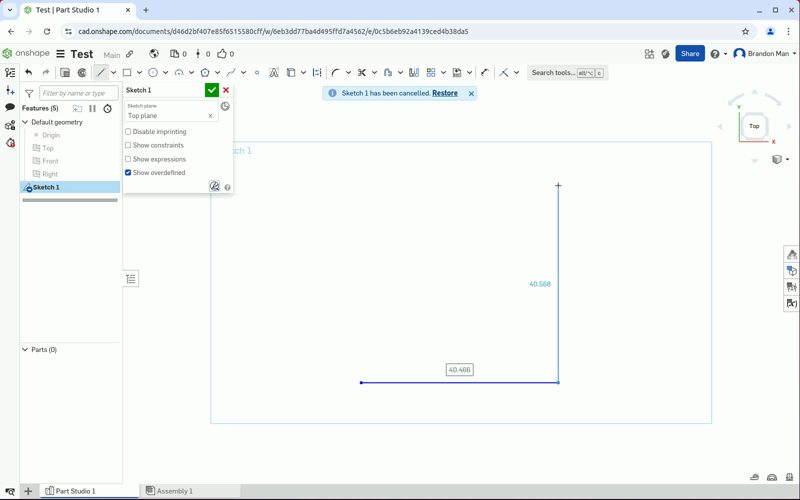
key_up(shift)
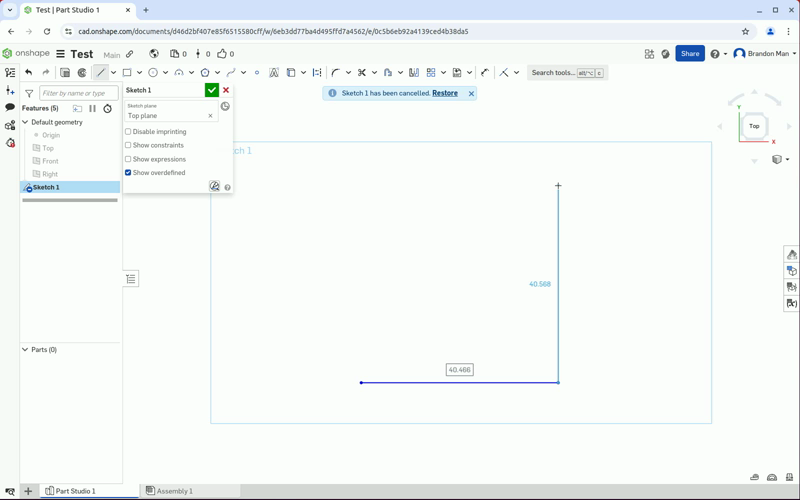
key_down(shift)
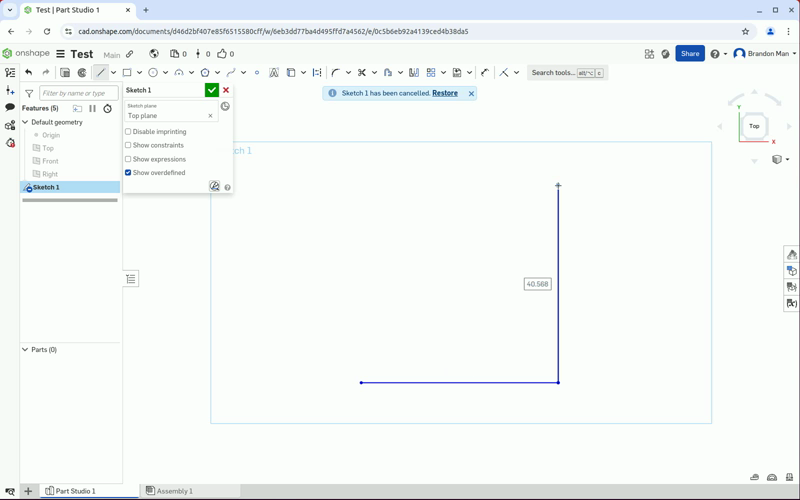
mouse_move(361, 185)
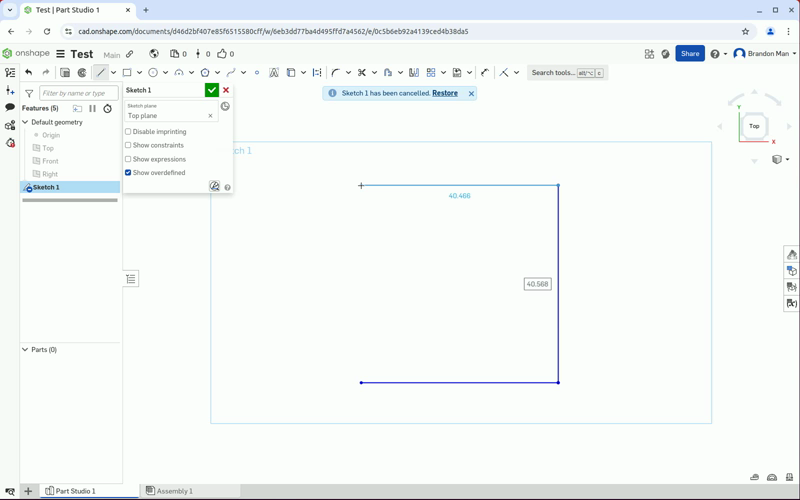
click(361, 185)
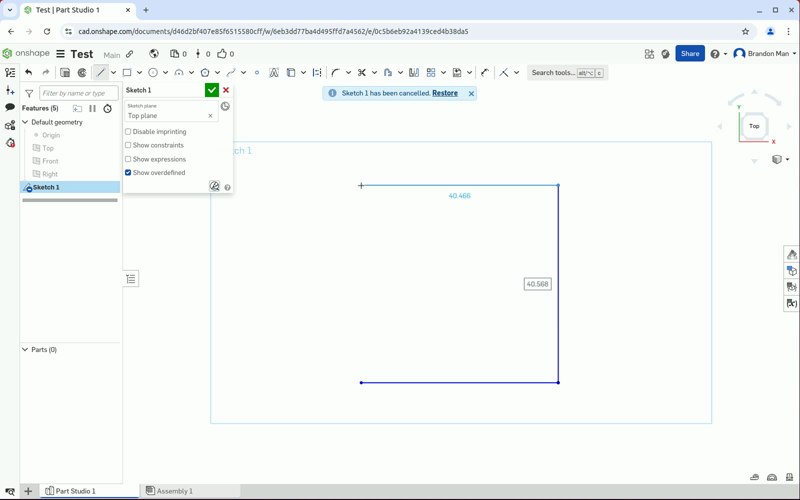
key_up(shift)
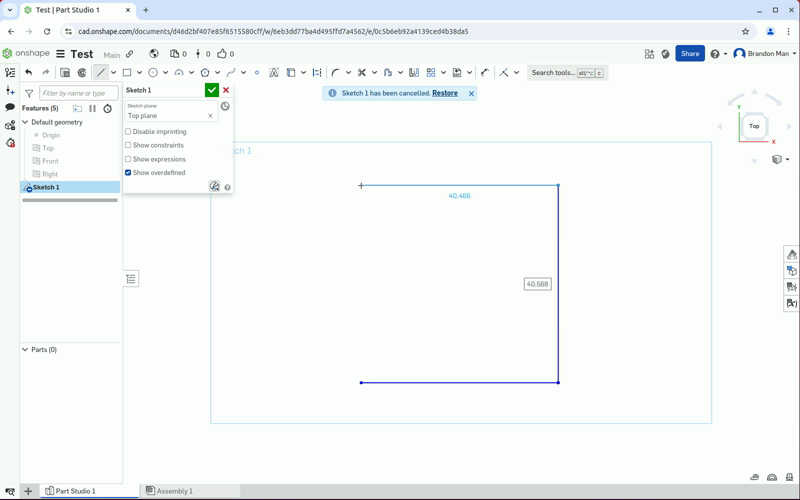
key_down(shift)
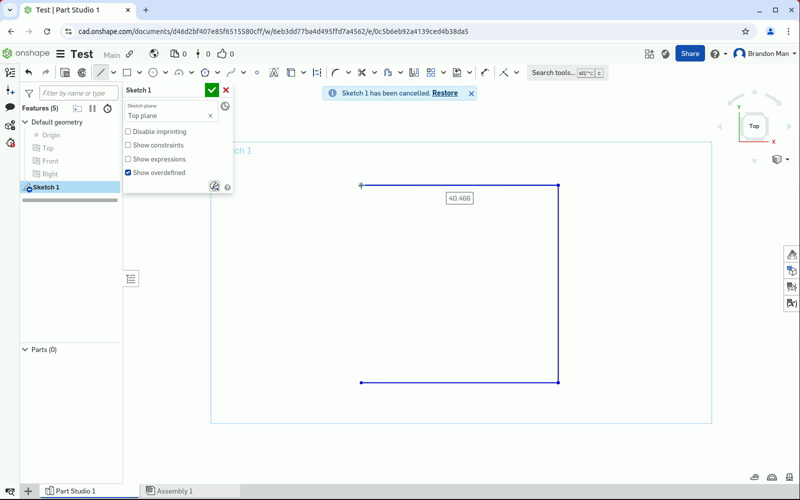
mouse_move(361, 382)
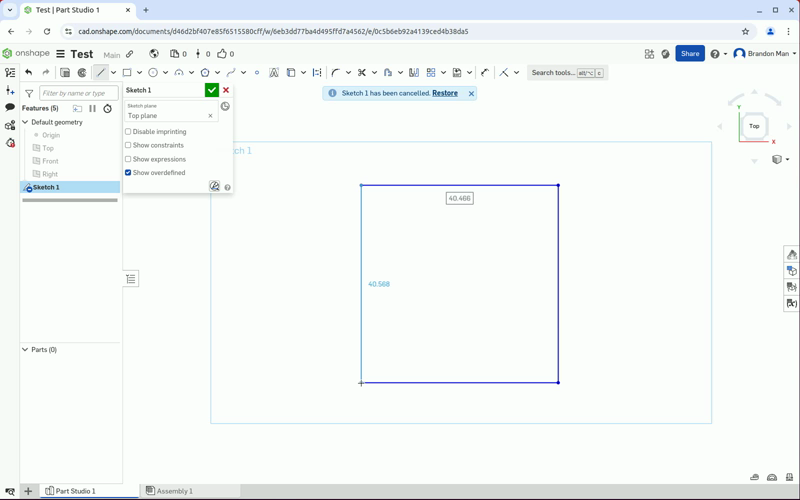
key_up(shift)
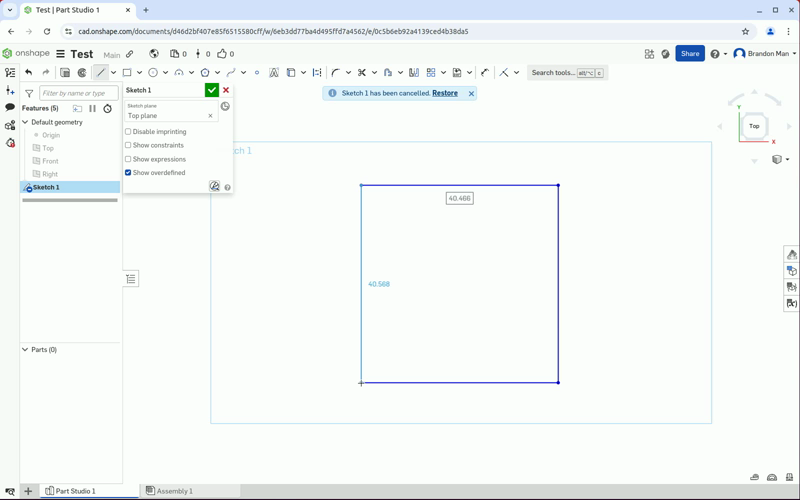
click(361, 382)
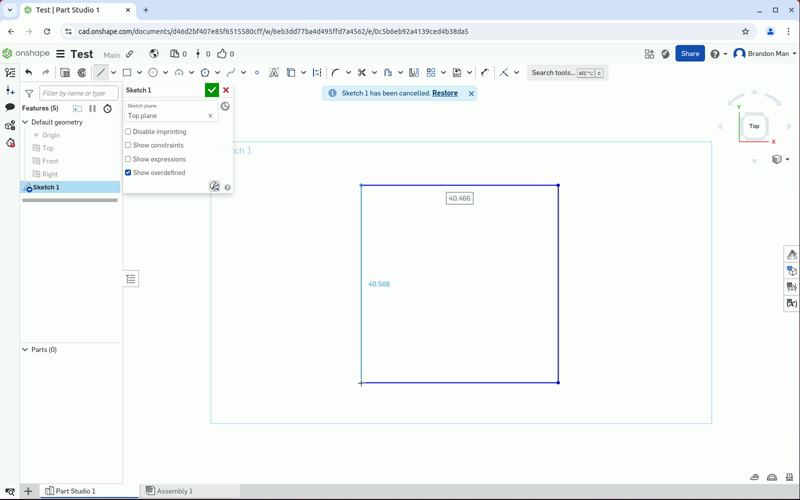
key(esc)
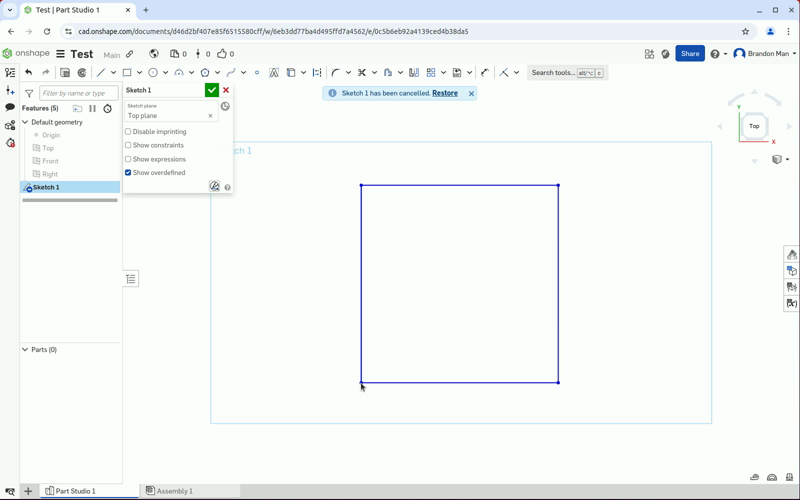
mouse_move(492, 242)
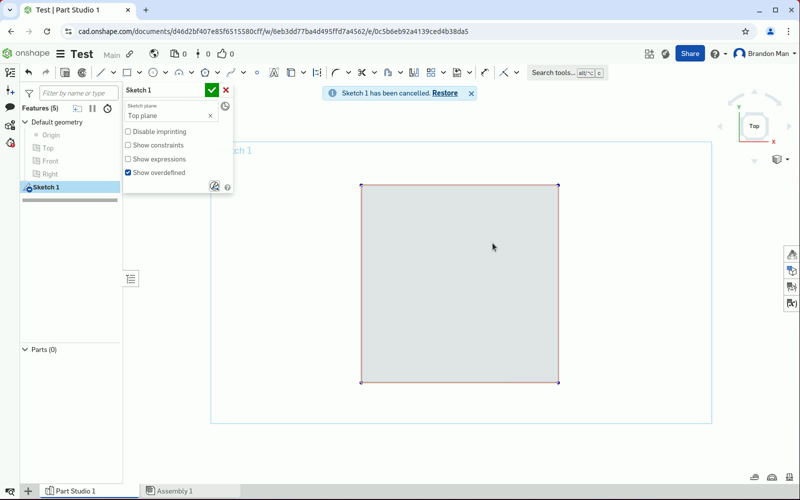
click(492, 242)
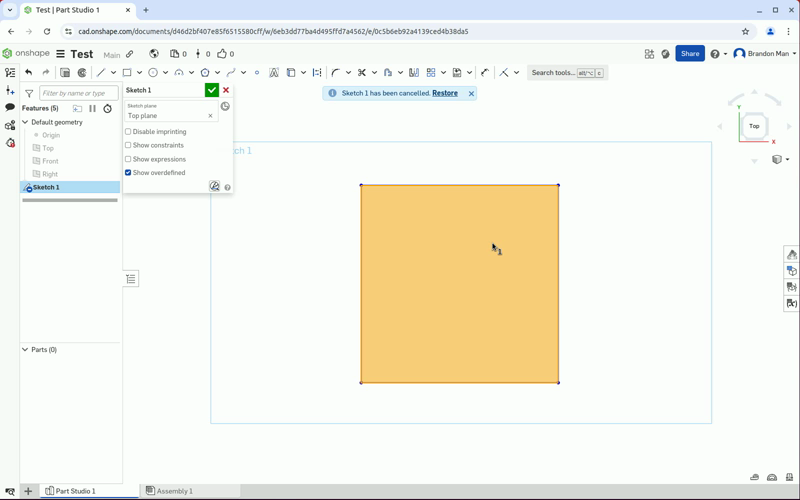
mouse_move(73, 352)
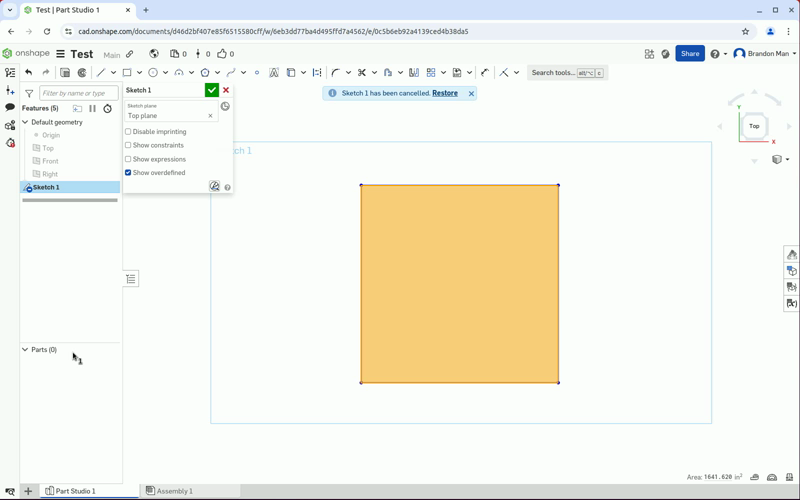
key(shift+y)
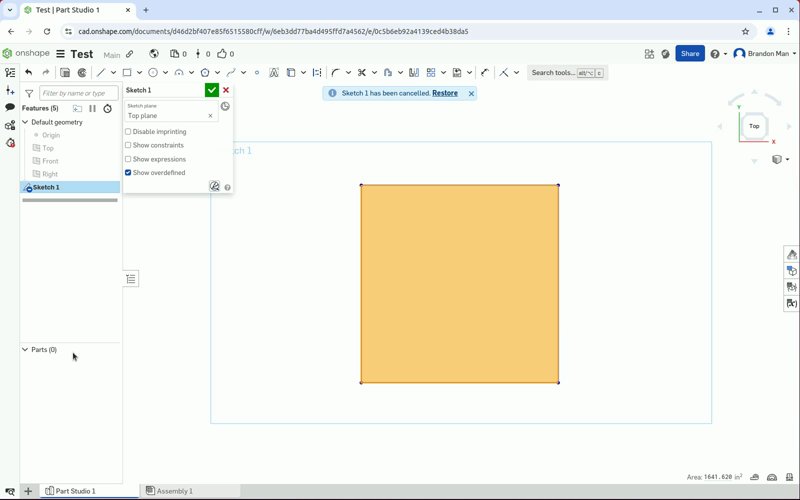
key(shift+e)
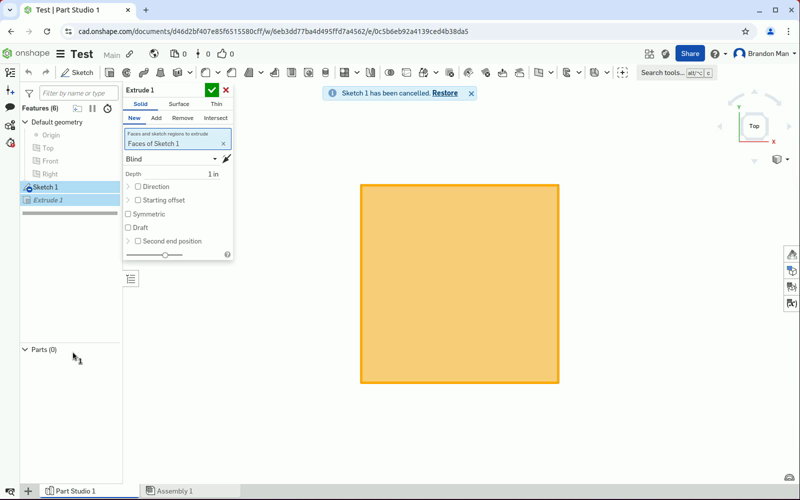
mouse_move(143, 106)
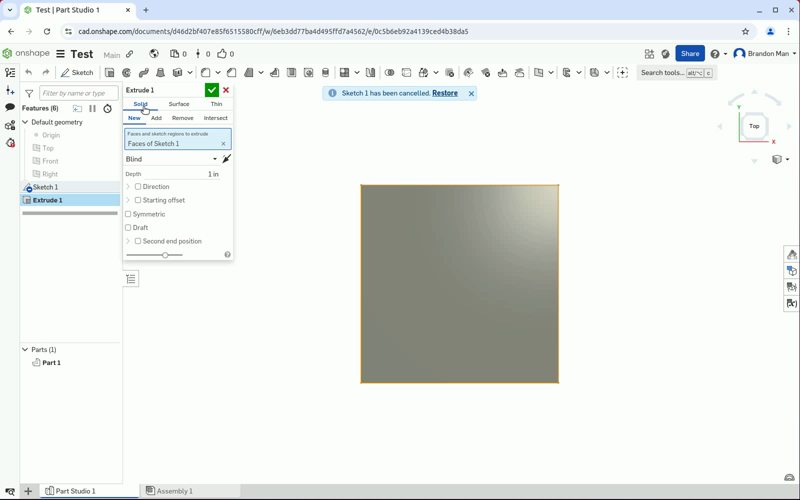
click(143, 106)
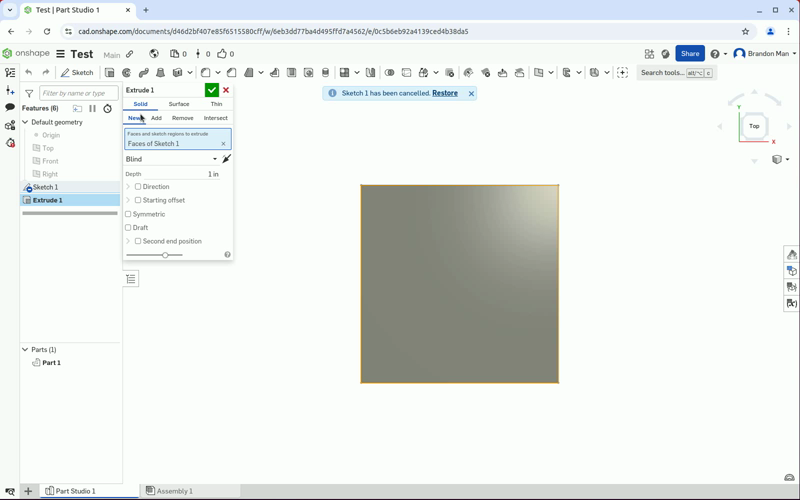
mouse_move(137, 120)
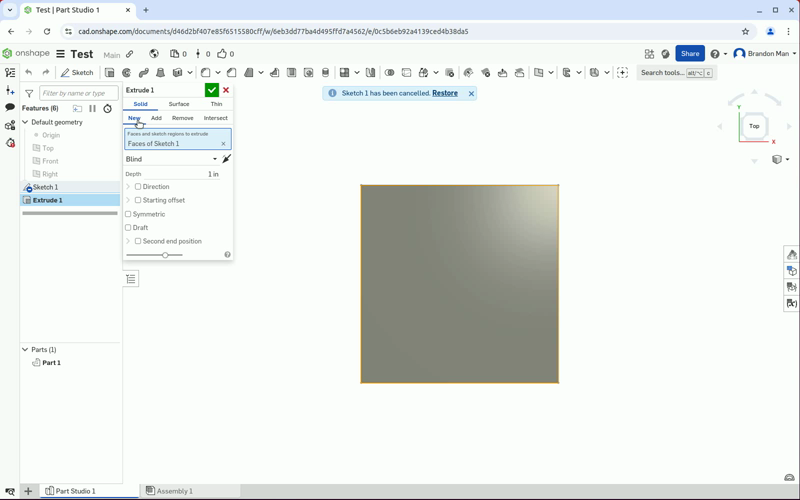
click(137, 120)
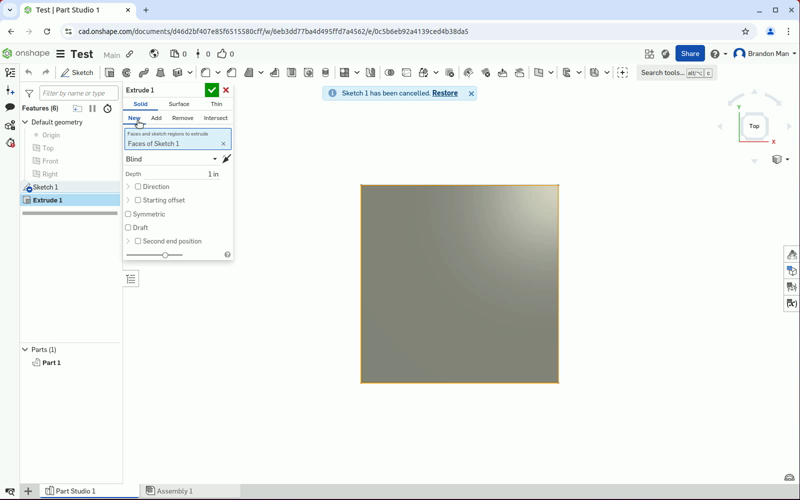
key(tab, 4)
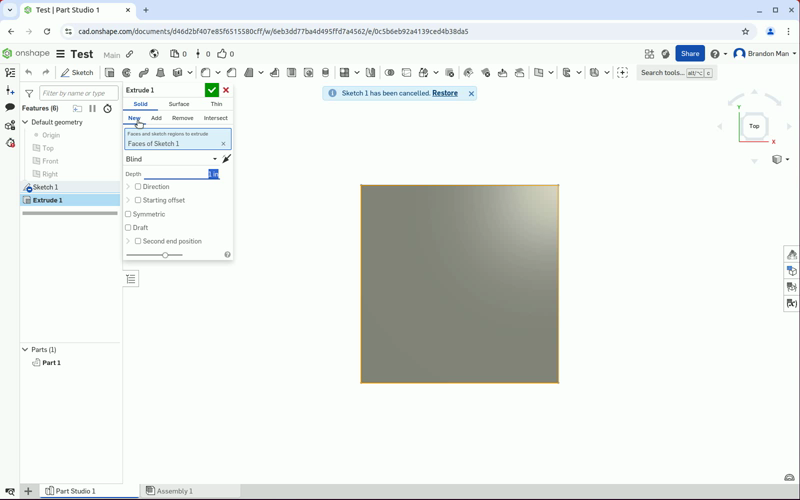
text(3.851)
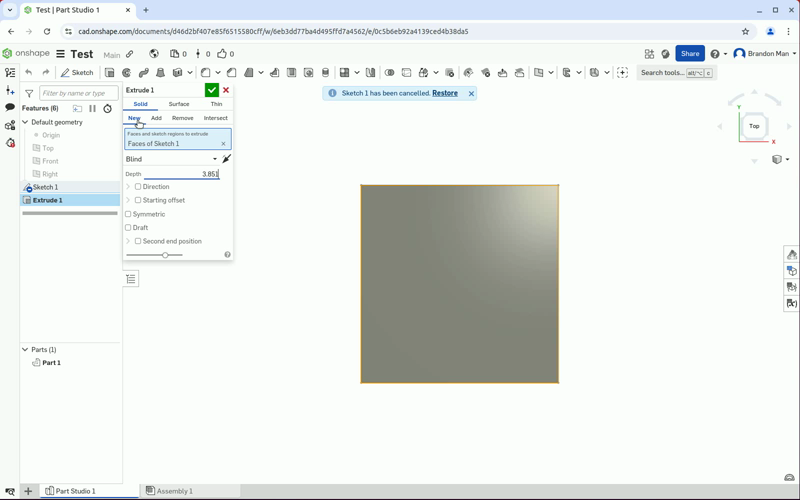
key(enter)
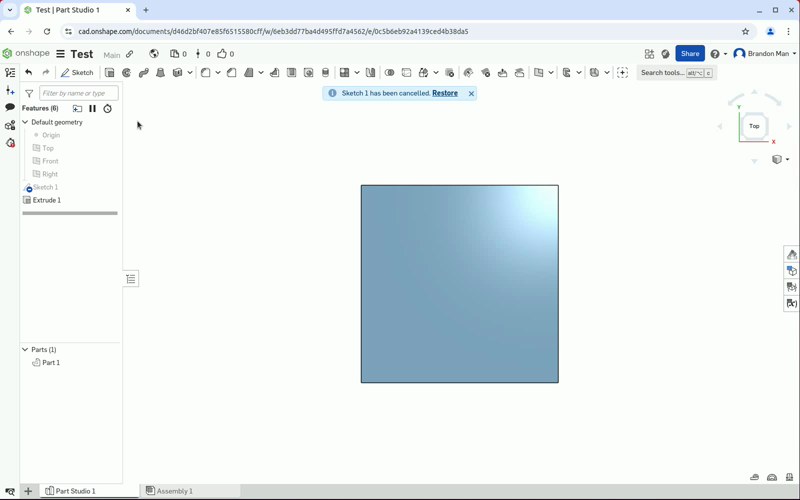
key(shift+h)
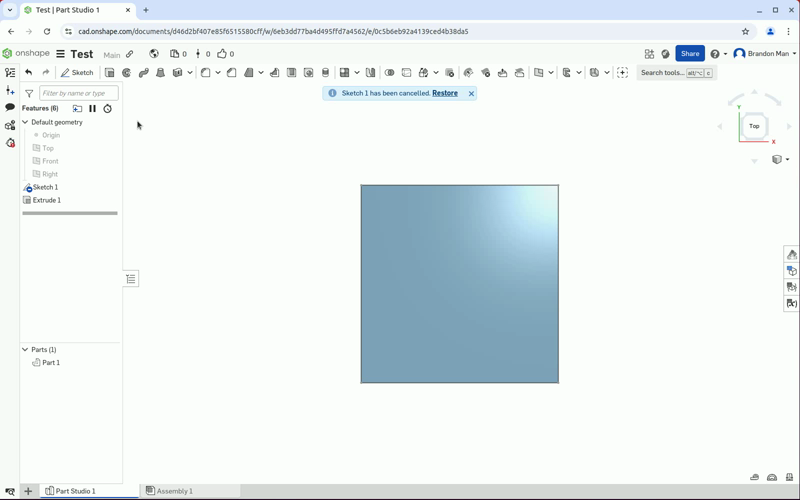
key(shift+h)
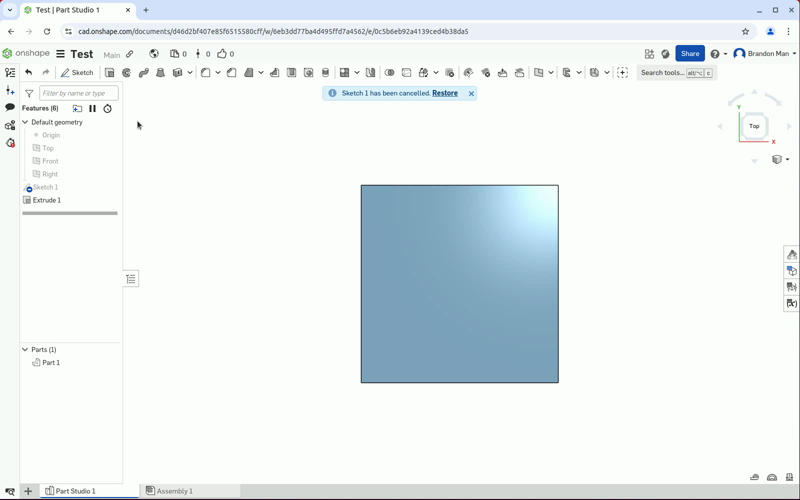
mouse_move(73, 189)
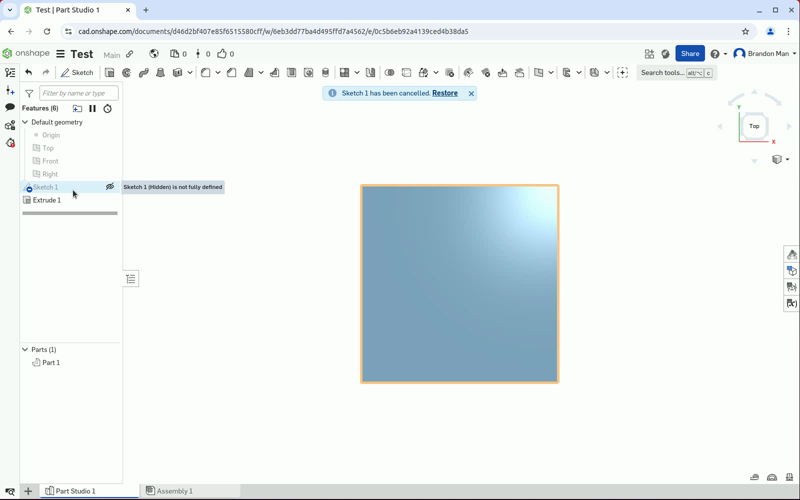
click(73, 189)
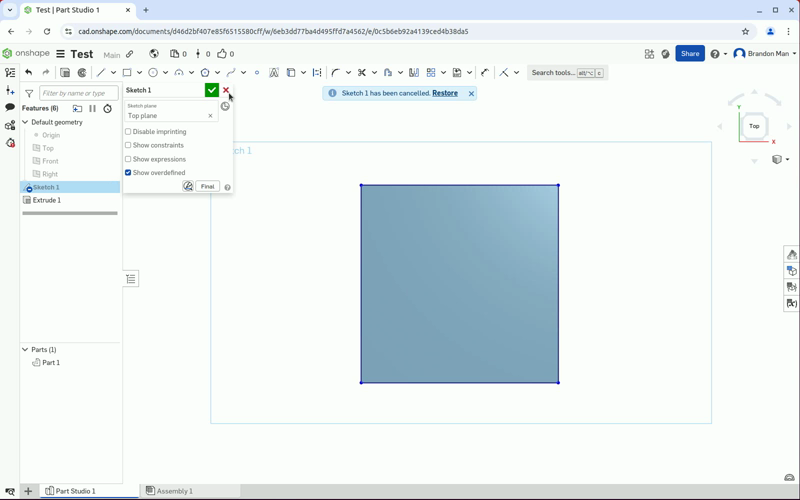
mouse_move(229, 92)
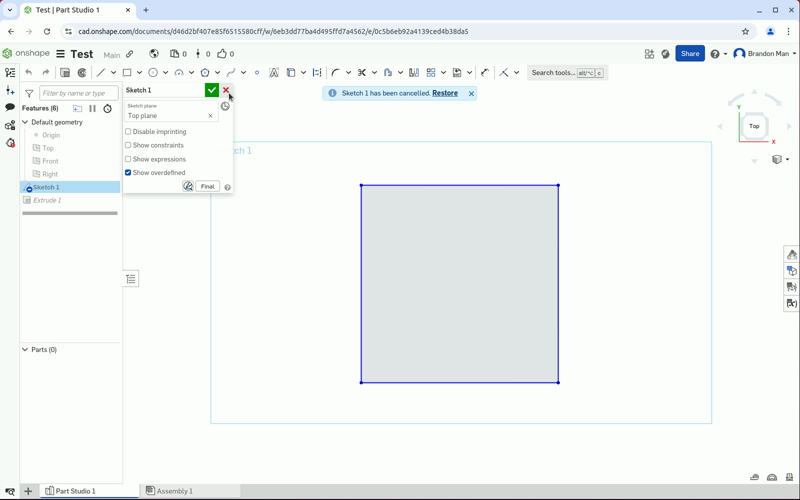
click(229, 92)
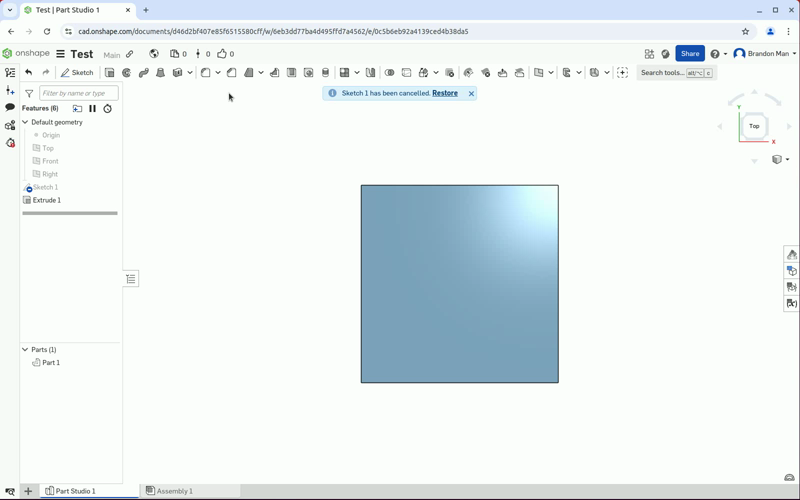
mouse_move(541, 75)
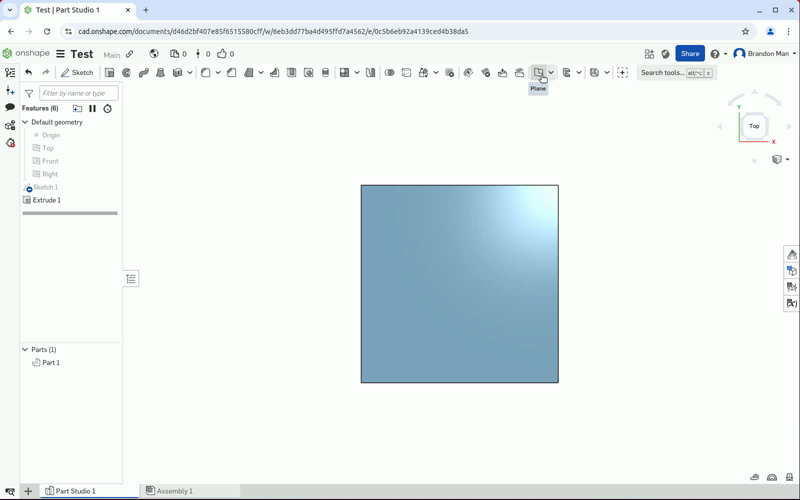
click(541, 75)
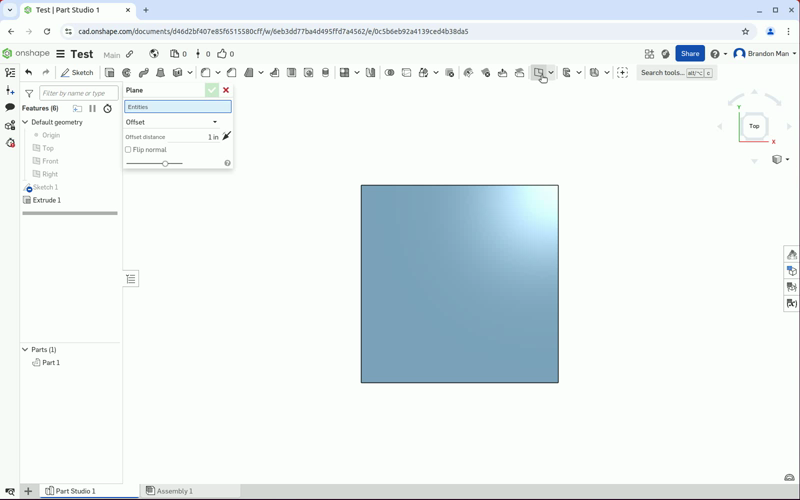
mouse_move(73, 150)
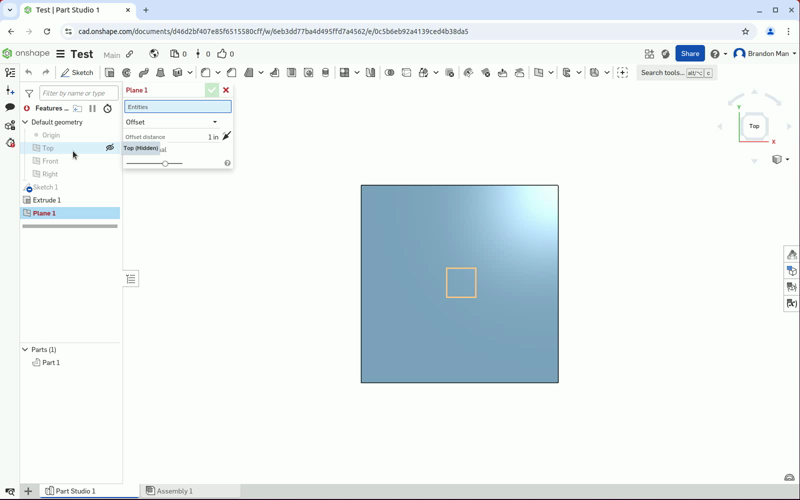
click(73, 150)
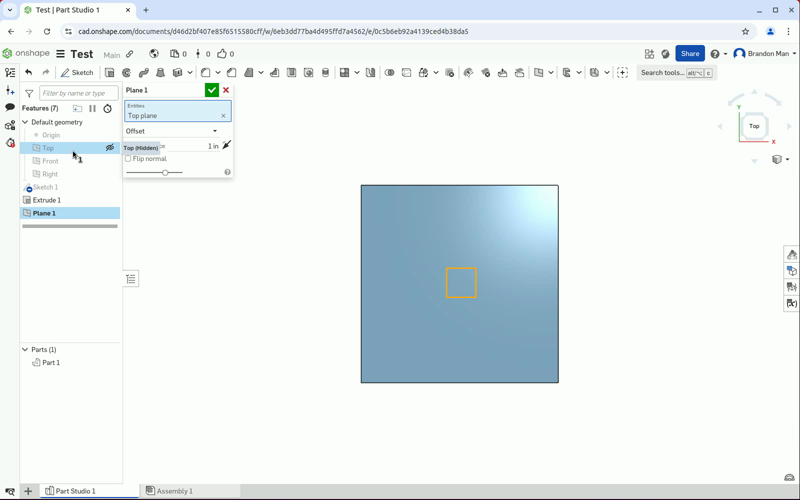
key(tab, 2)
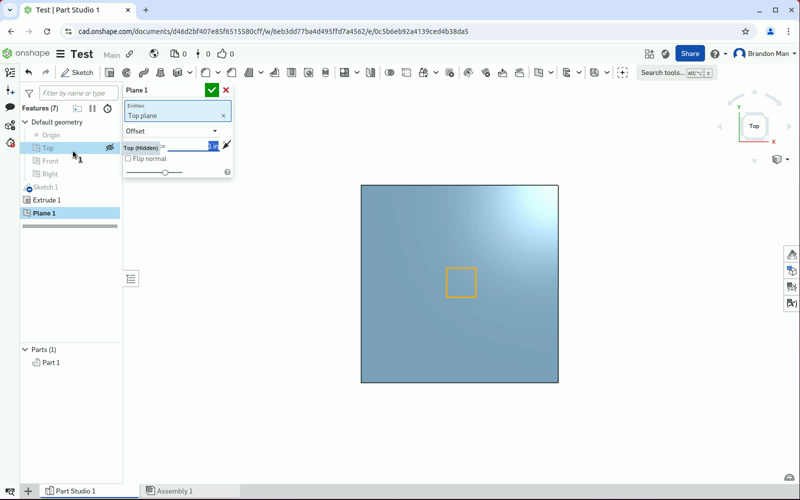
text(3.851)
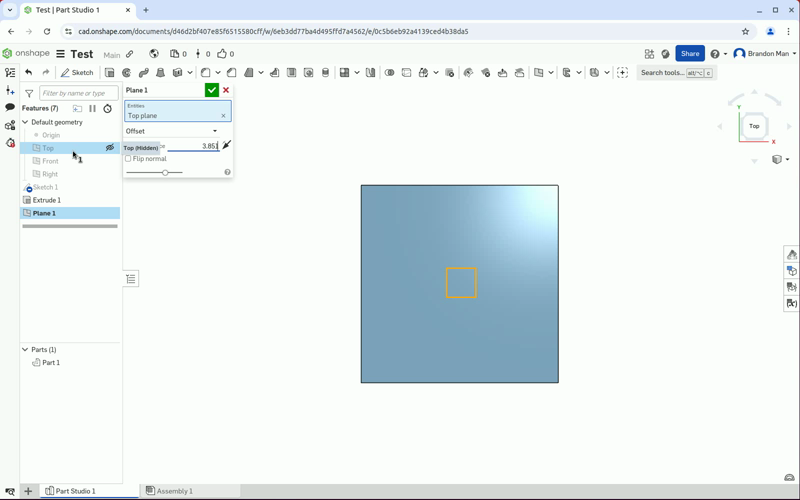
key(enter, 2)
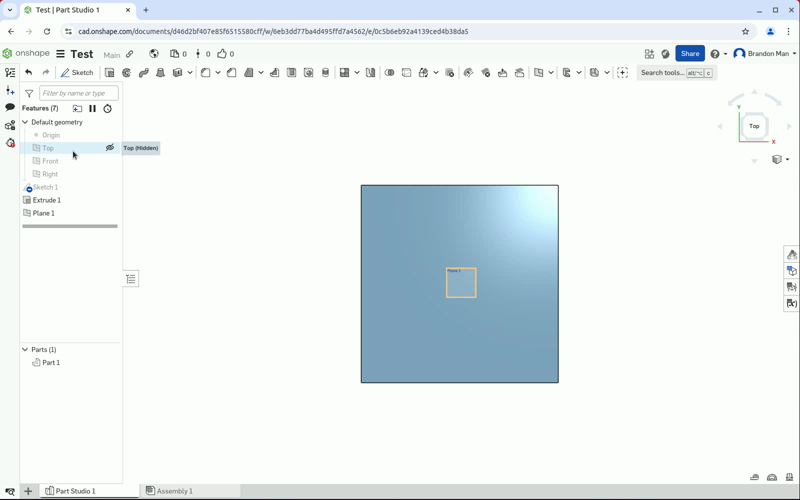
key(shift+s)
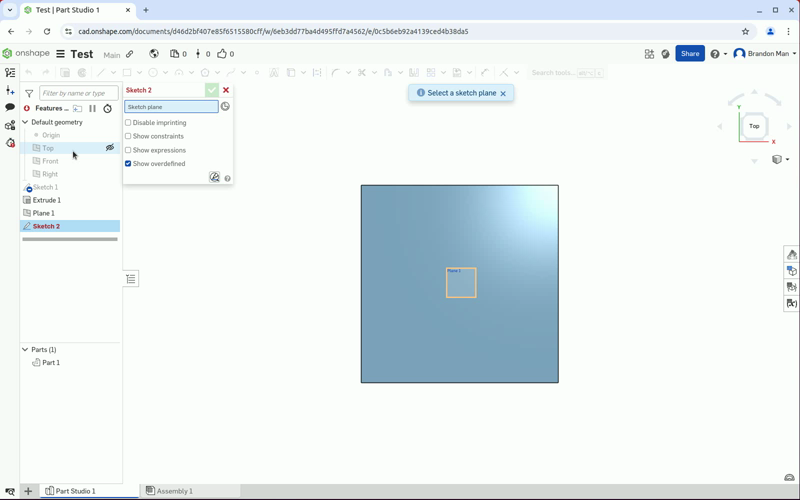
mouse_move(73, 215)
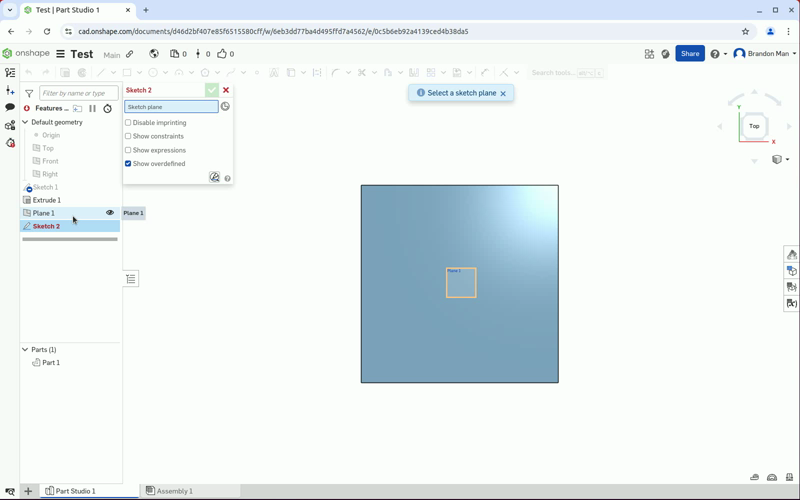
click(73, 215)
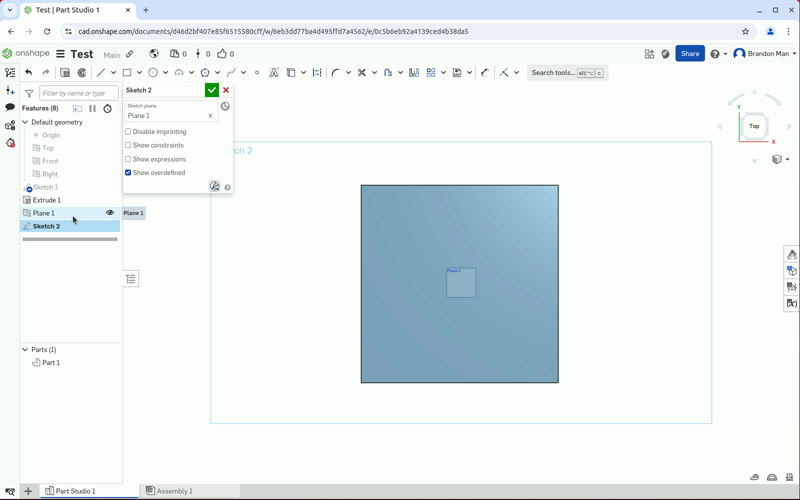
mouse_move(73, 352)
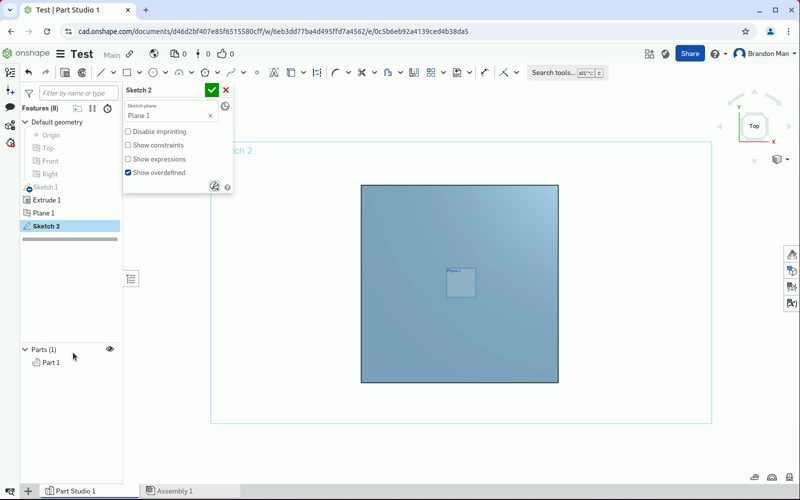
key(y)
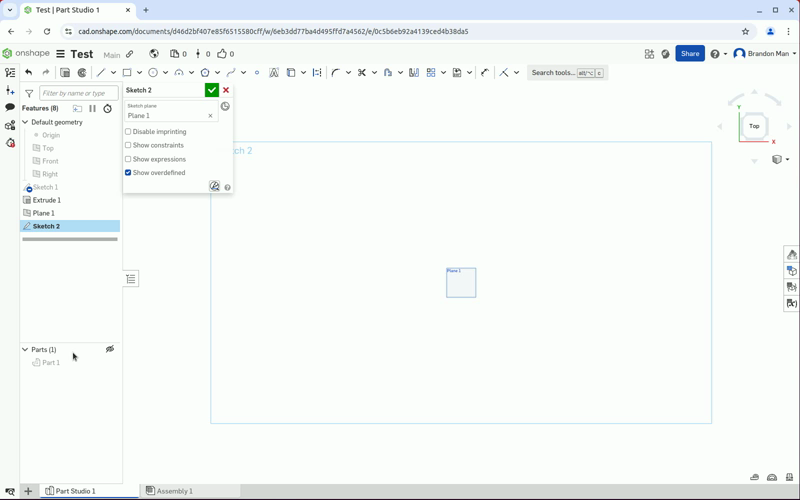
key(l)
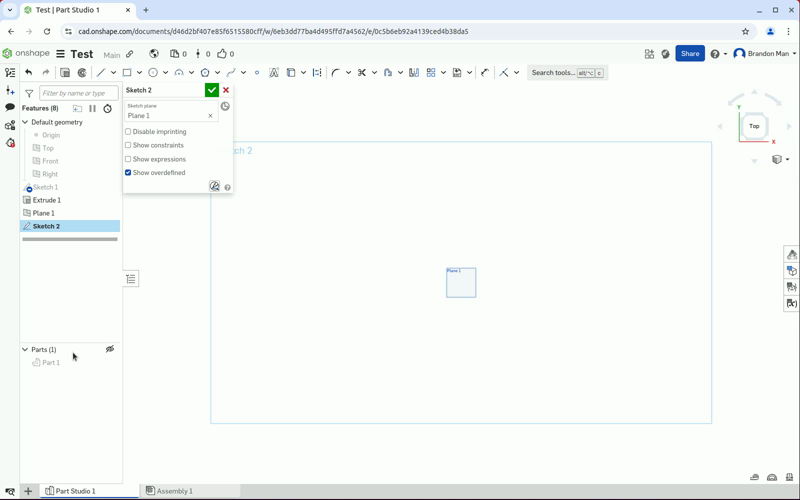
key_down(shift)
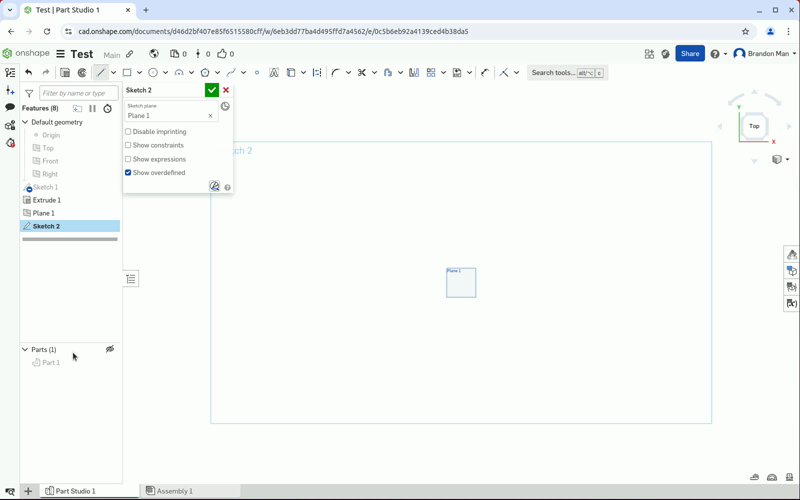
mouse_move(380, 343)
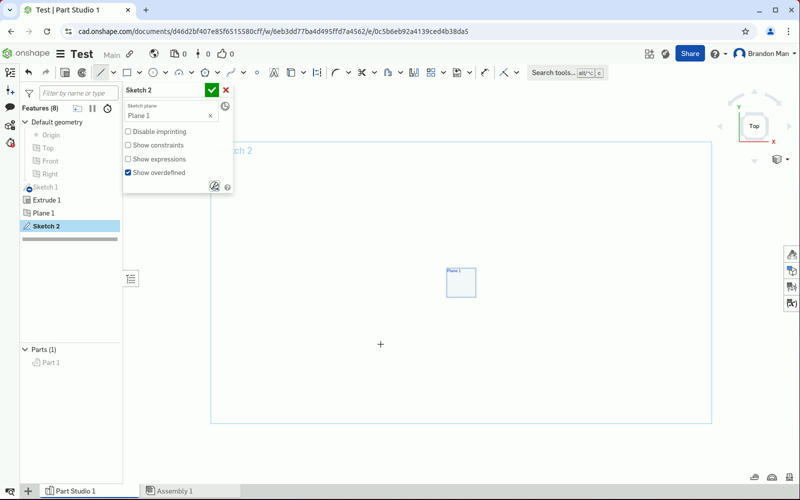
click(380, 343)
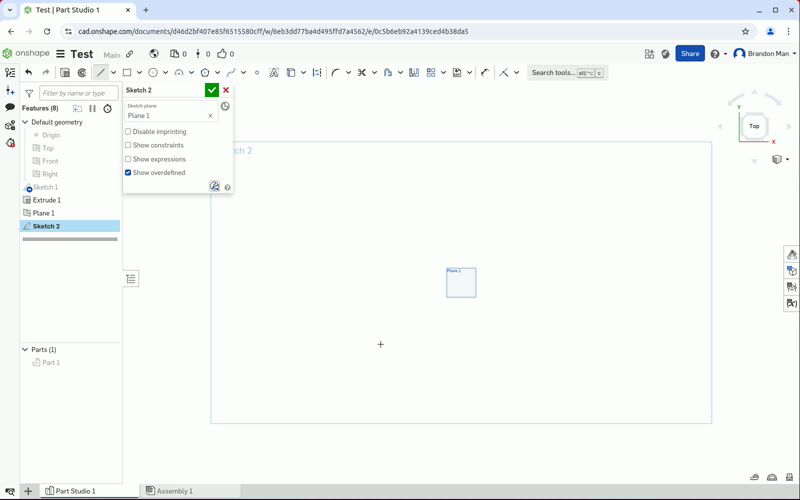
key_up(shift)
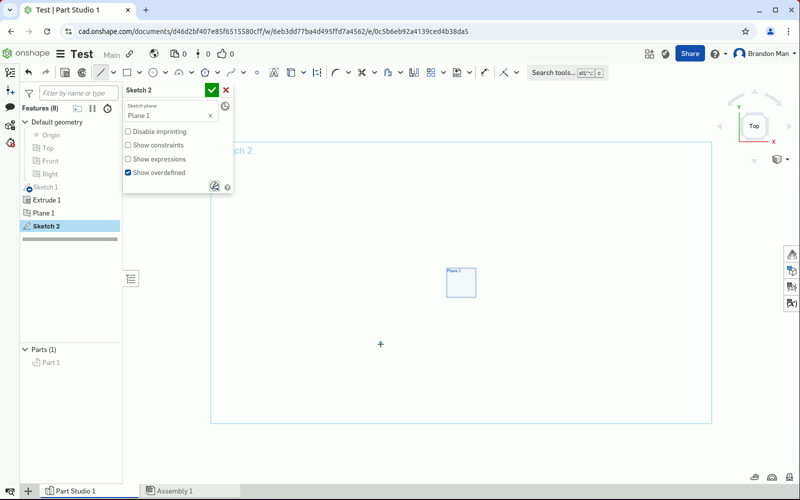
key_down(shift)
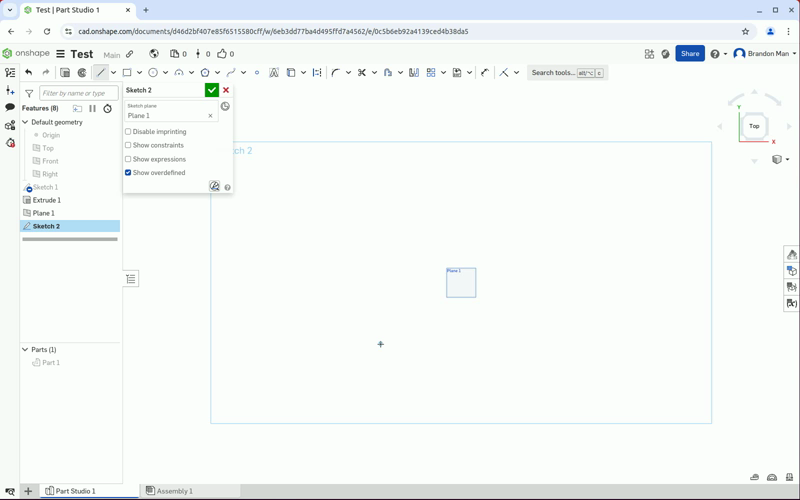
mouse_move(541, 343)
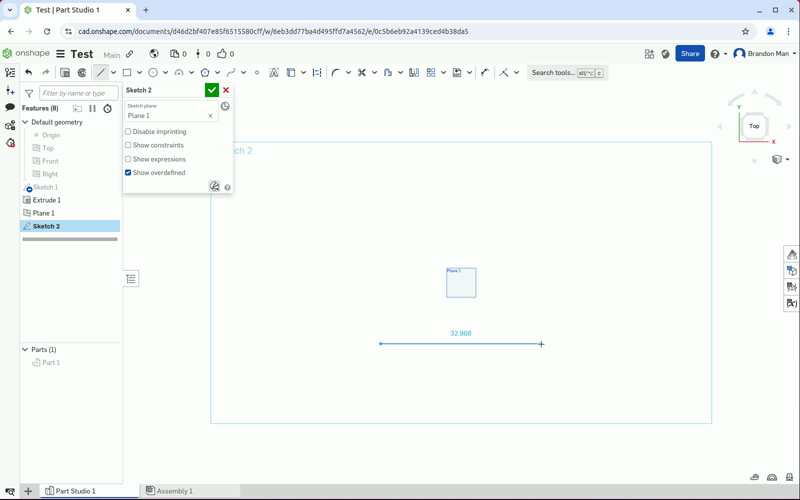
click(541, 343)
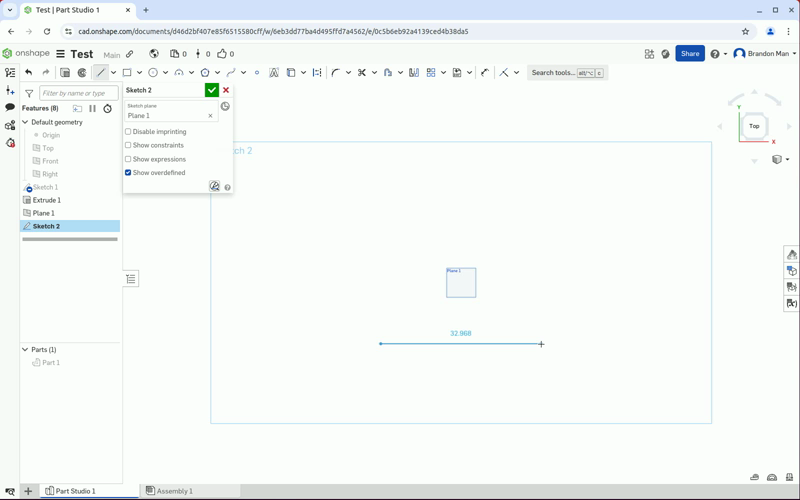
key_up(shift)
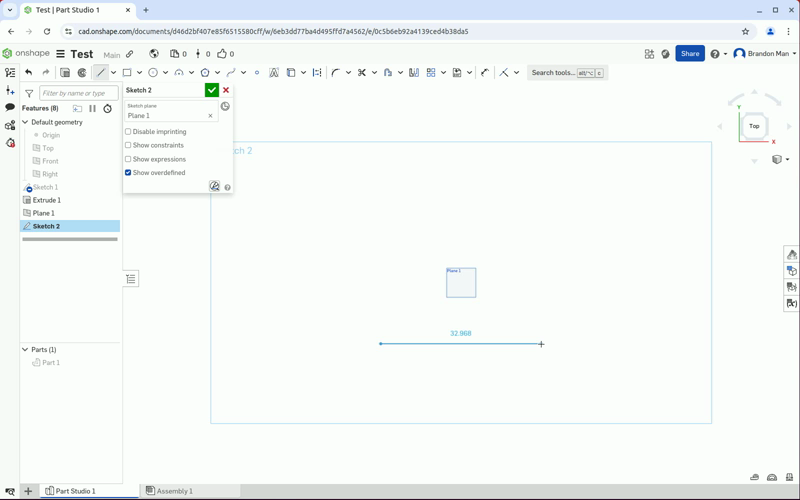
key_down(shift)
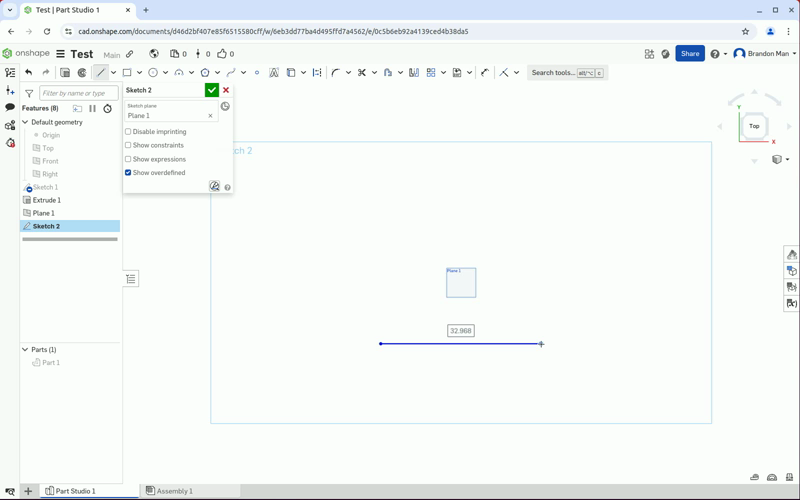
mouse_move(541, 183)
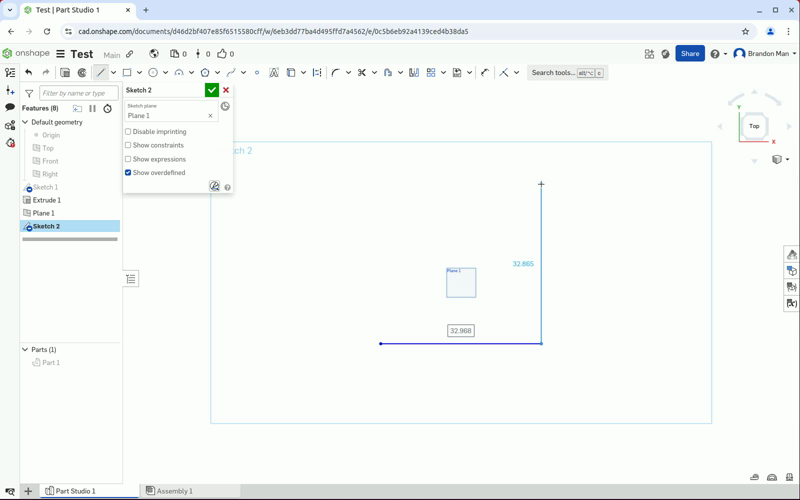
click(541, 183)
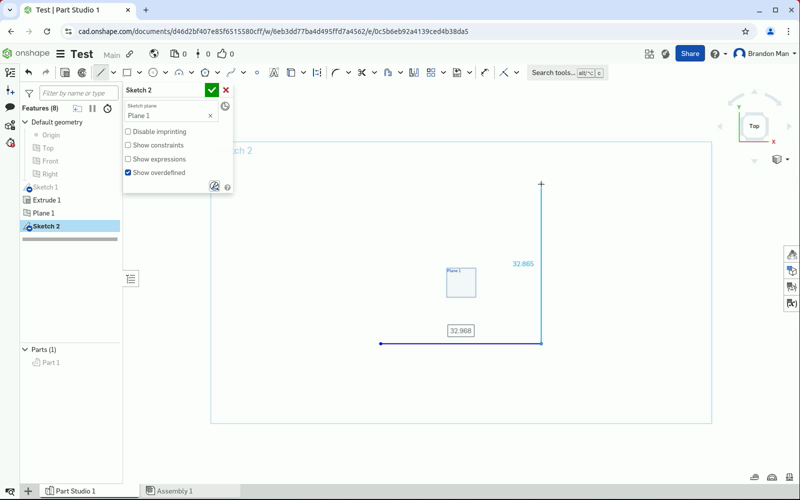
key_up(shift)
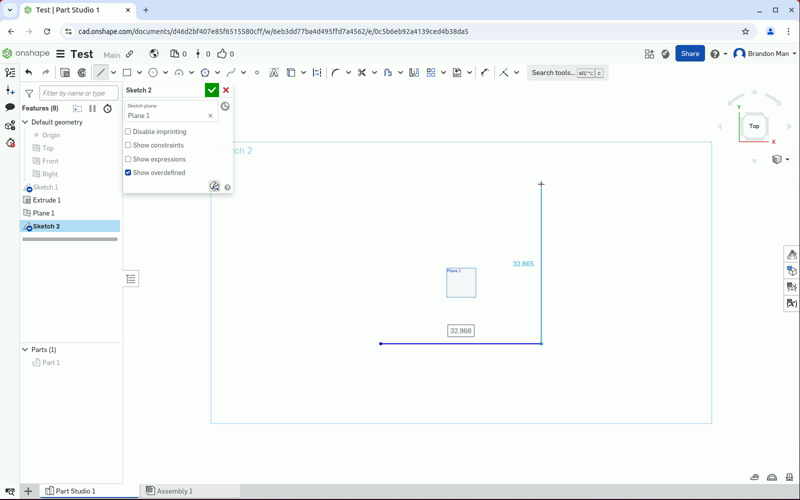
key_down(shift)
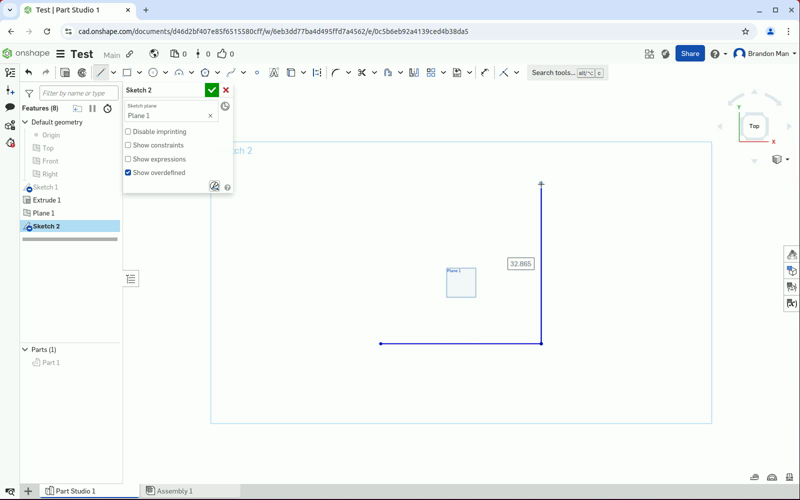
mouse_move(380, 183)
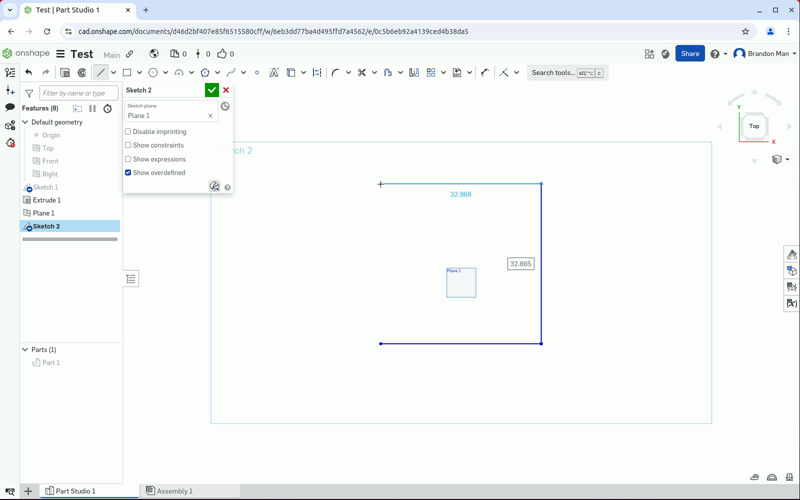
click(380, 183)
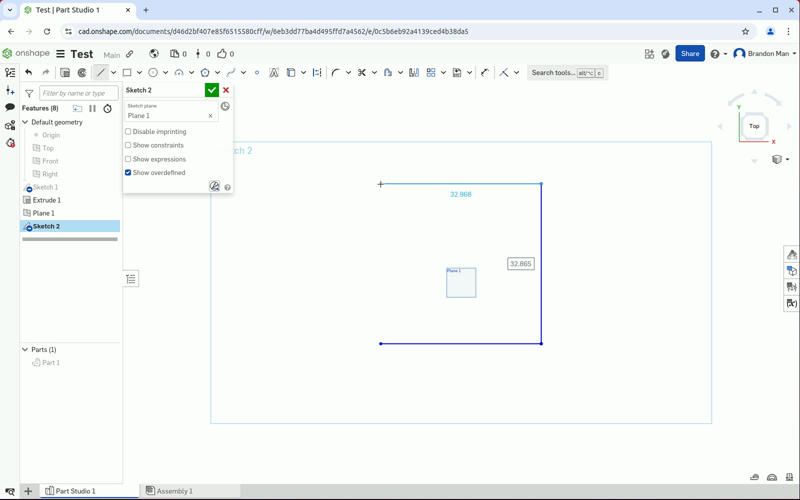
key_up(shift)
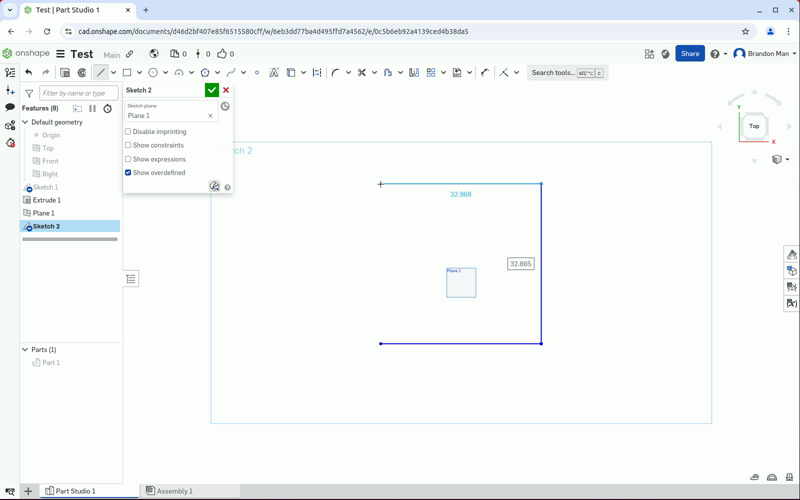
key_down(shift)
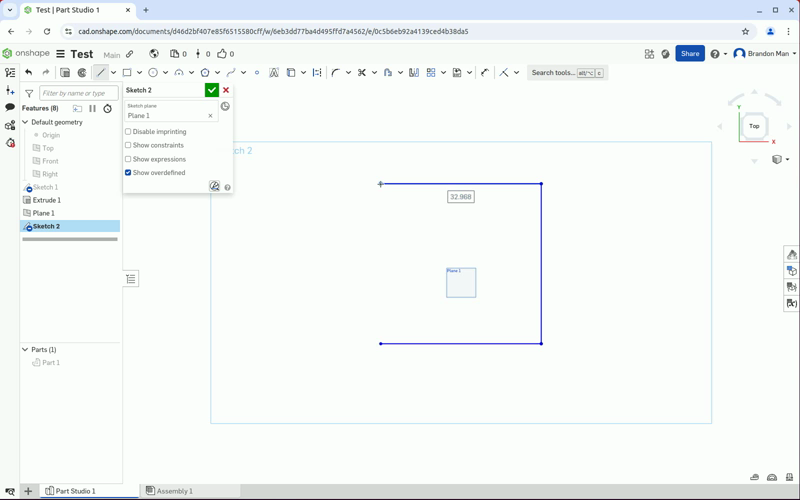
mouse_move(380, 343)
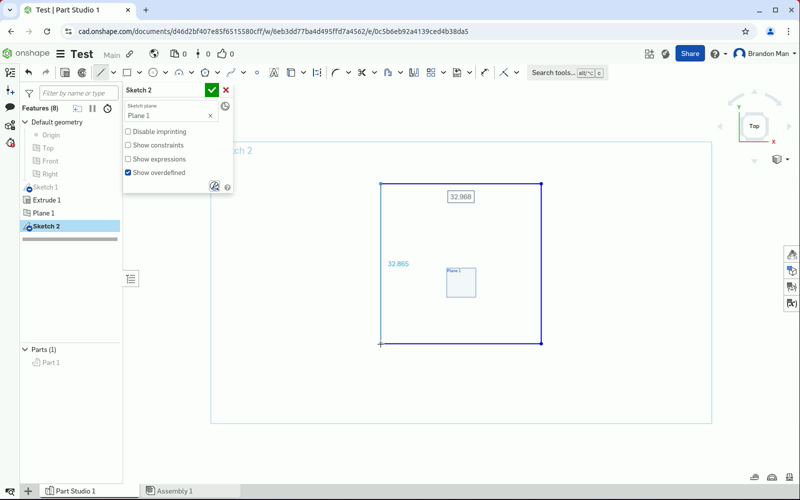
key_up(shift)
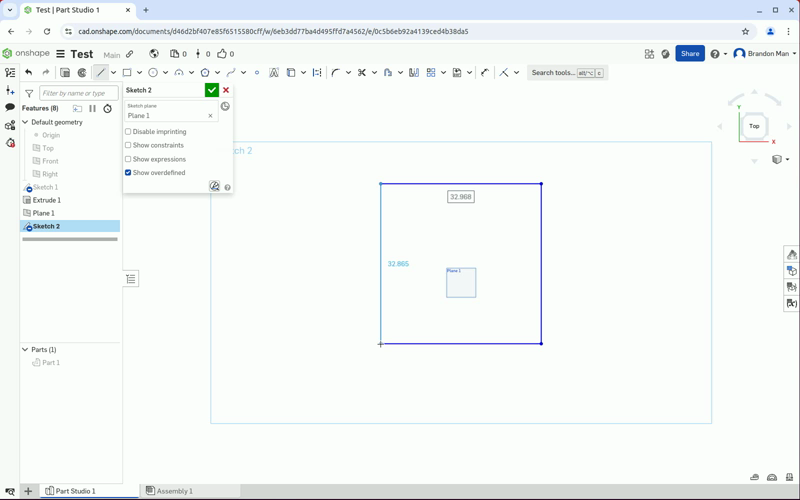
click(380, 343)
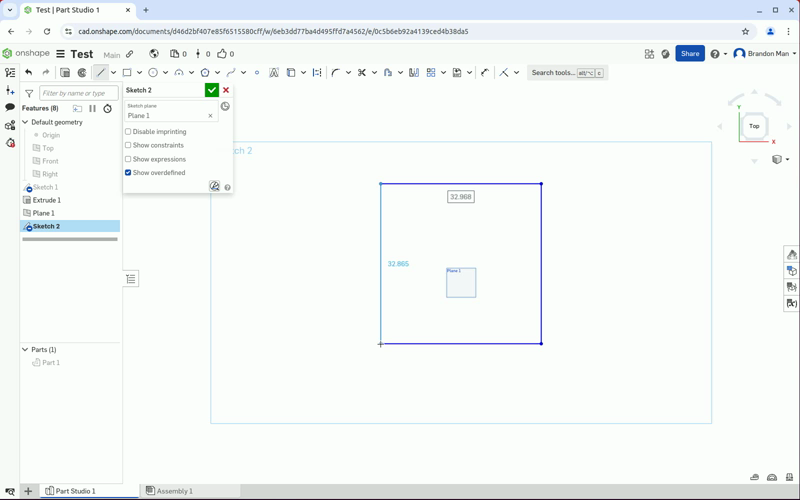
key(esc)
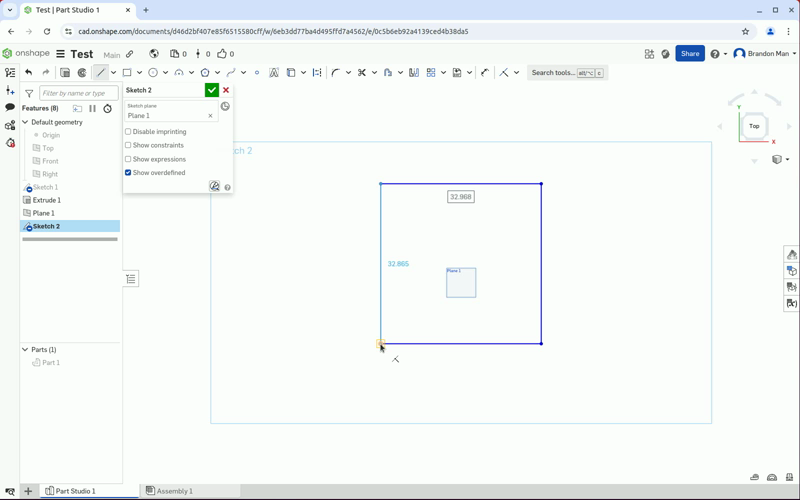
mouse_move(521, 210)
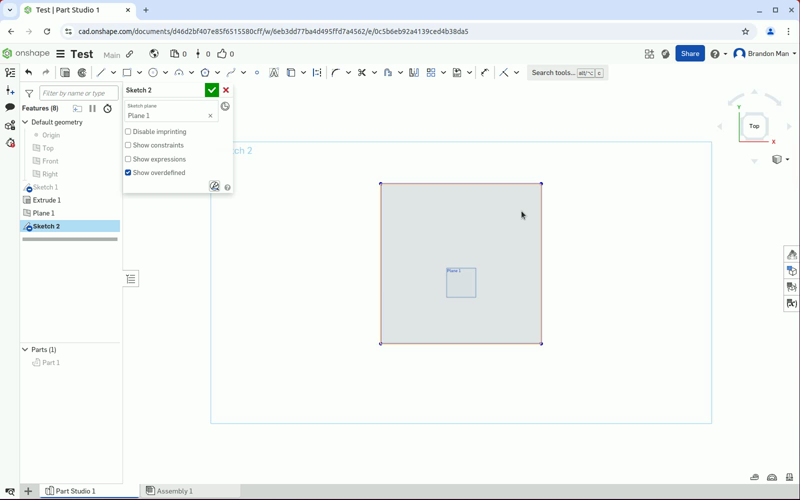
click(521, 210)
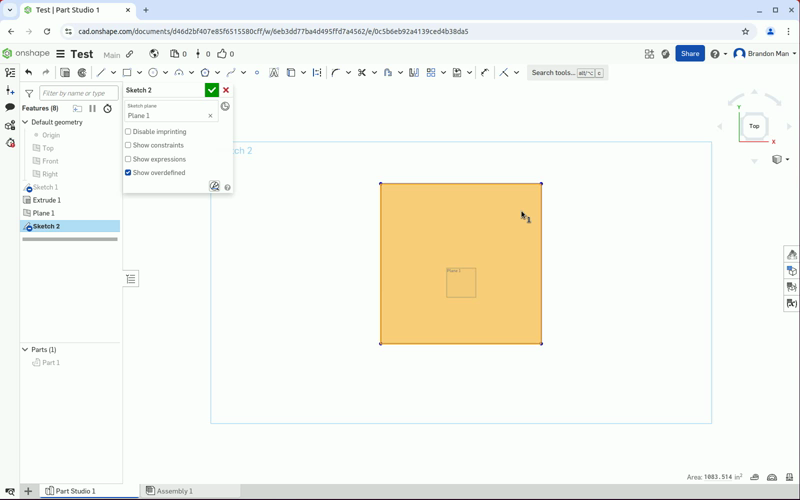
mouse_move(73, 352)
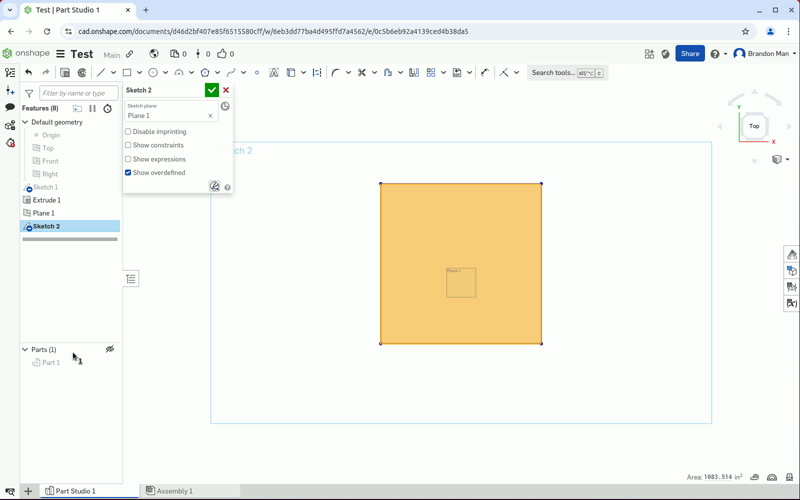
key(shift+y)
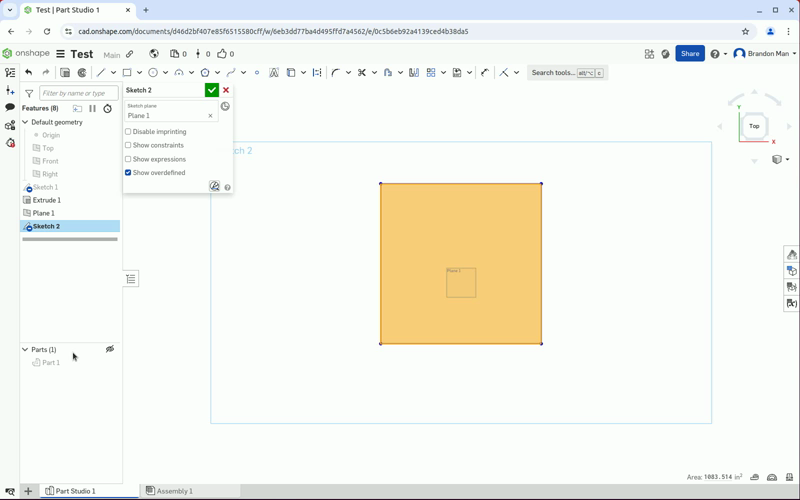
key(shift+e)
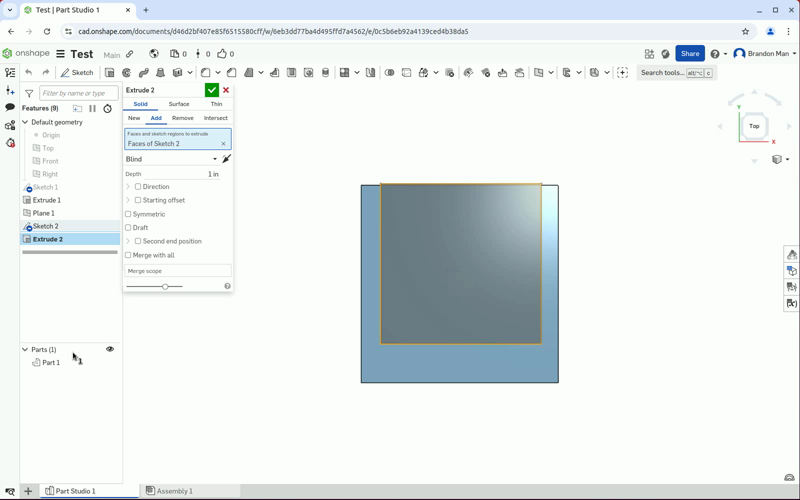
mouse_move(143, 106)
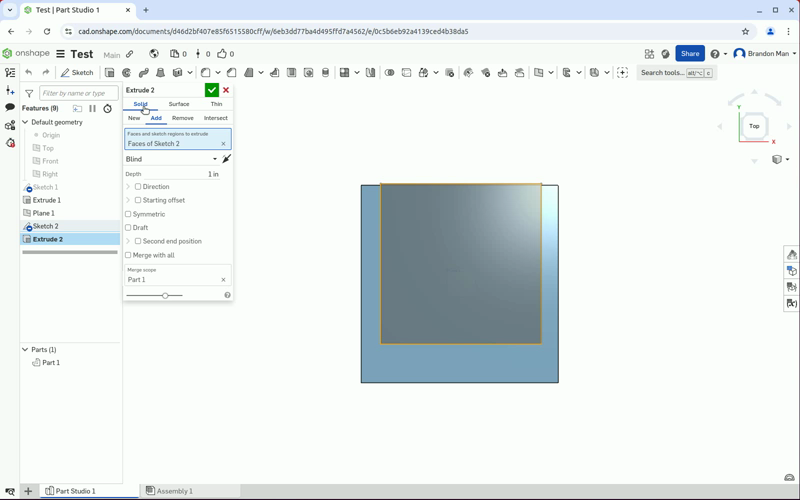
click(143, 106)
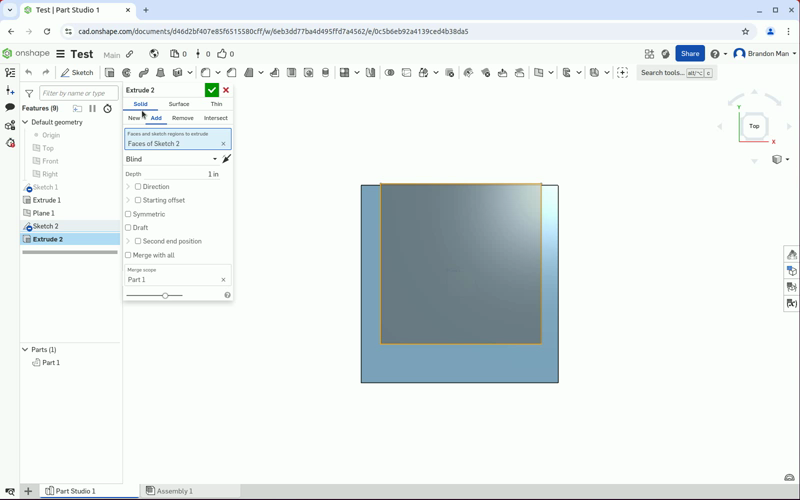
mouse_move(137, 120)
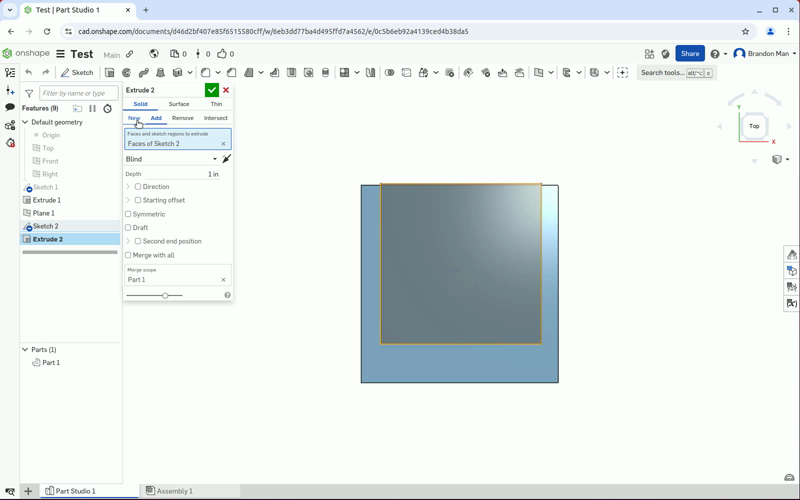
click(137, 120)
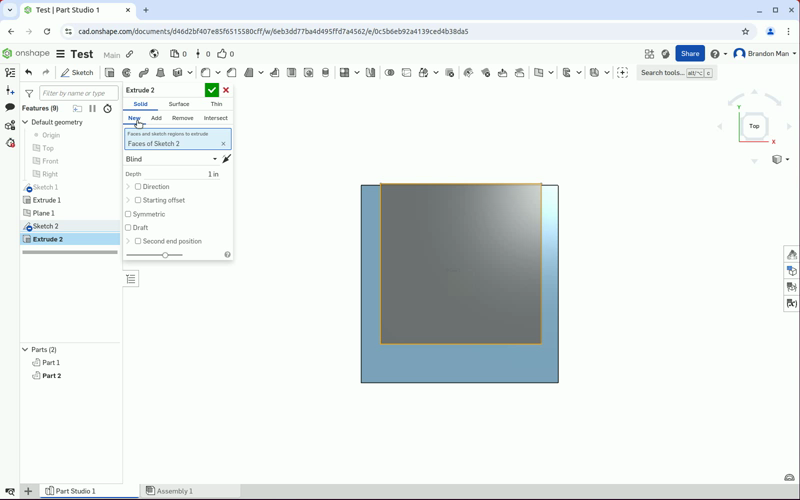
key(tab, 4)
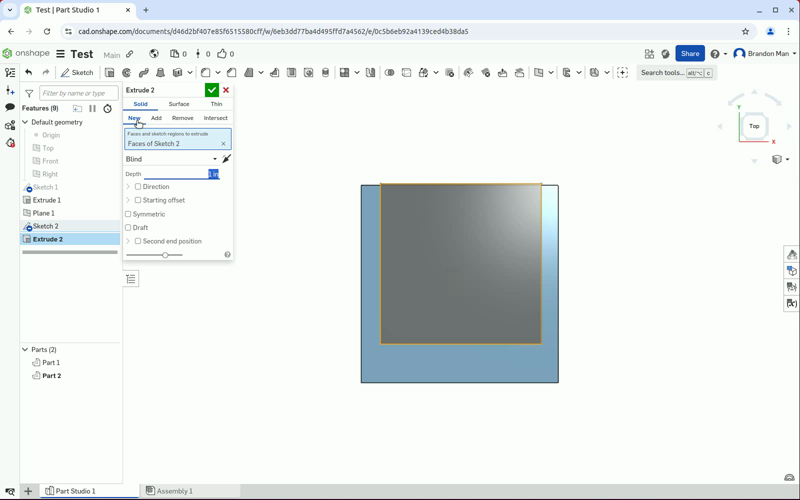
text(19.257)
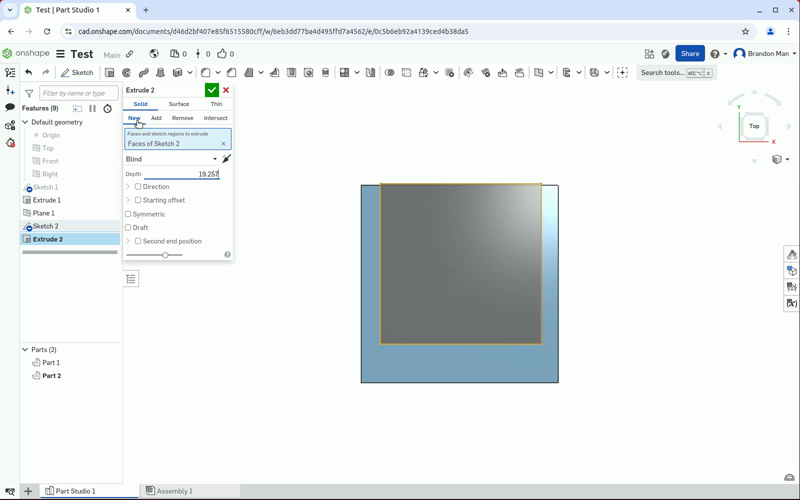
key(enter)
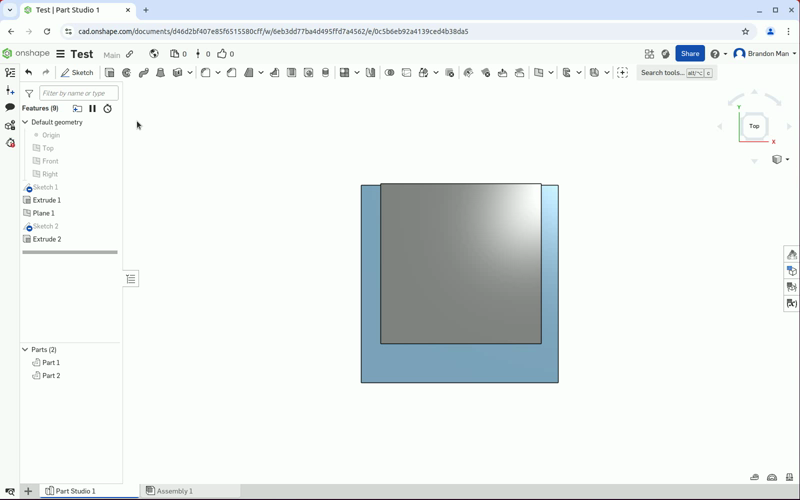
key(shift+h)
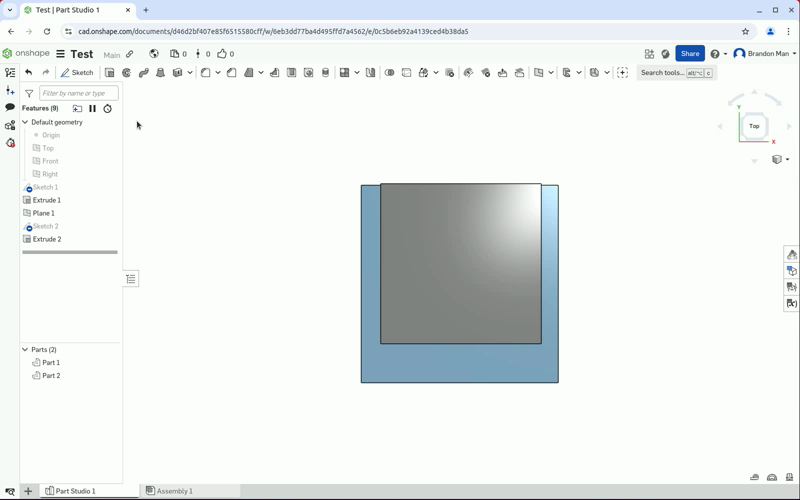
key(shift+h)
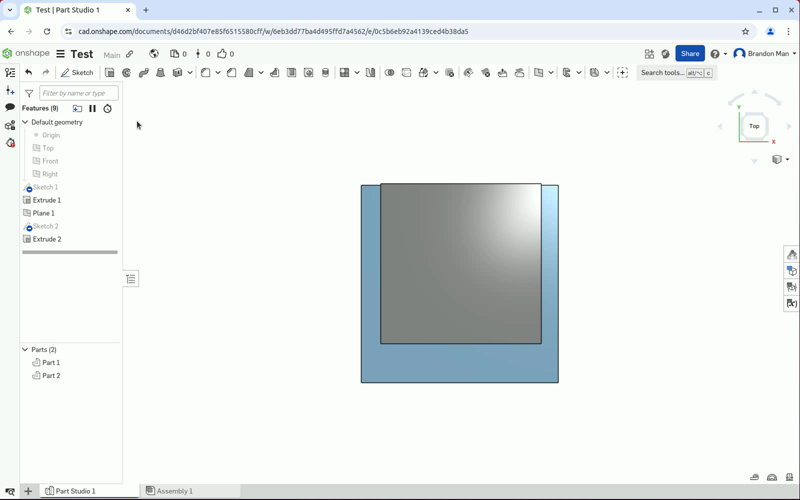
key(shift+7)
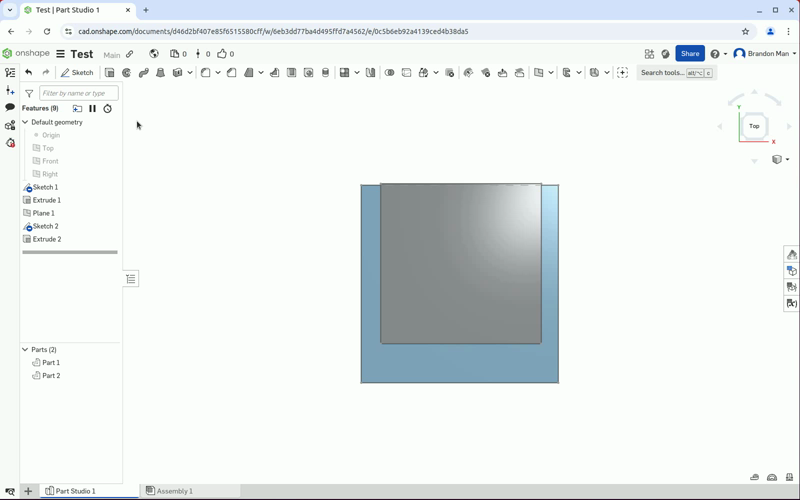
key(up, 3)
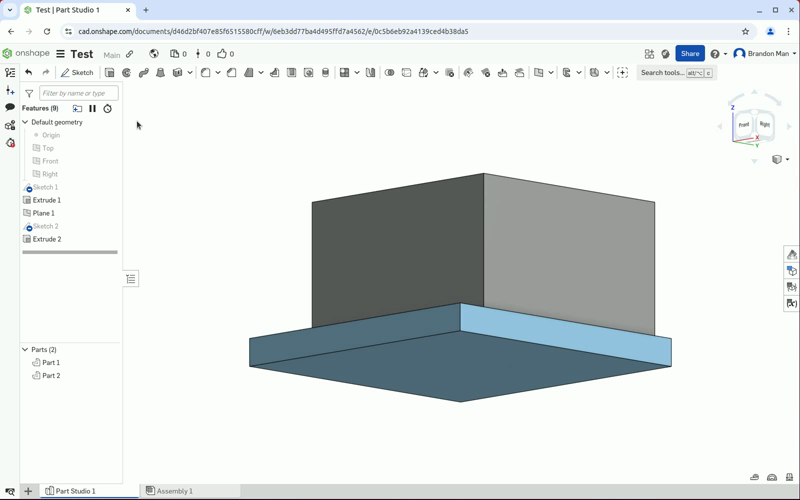
key(left, 3)
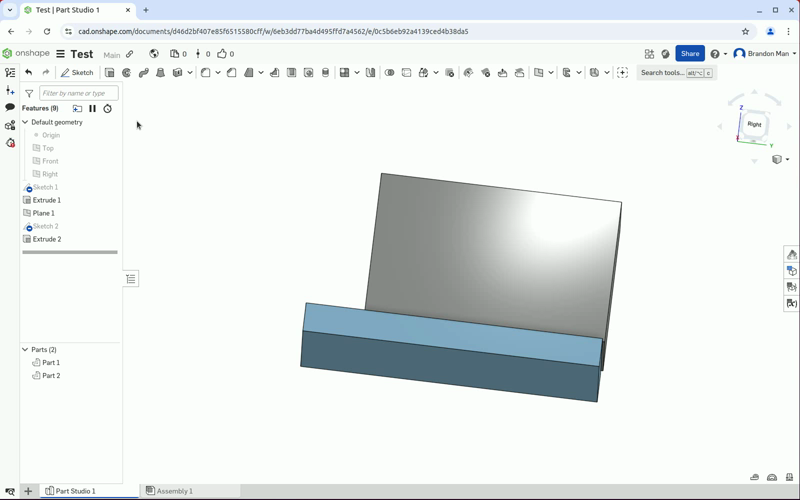
key(right, 3)
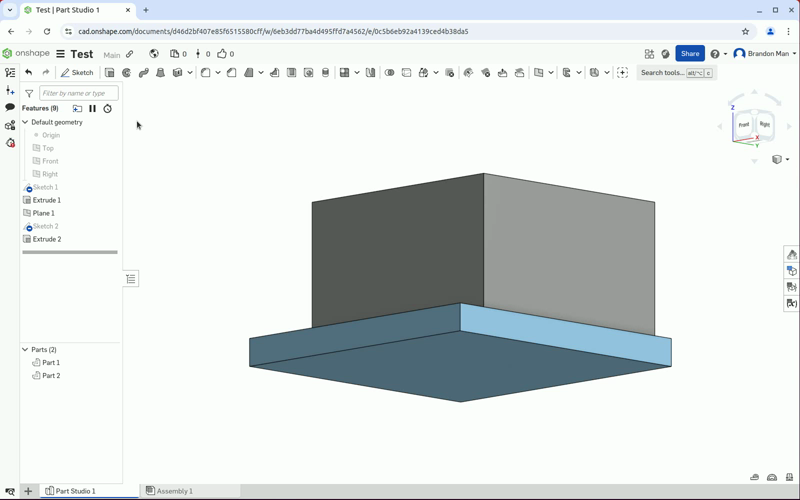
key(down, 3)
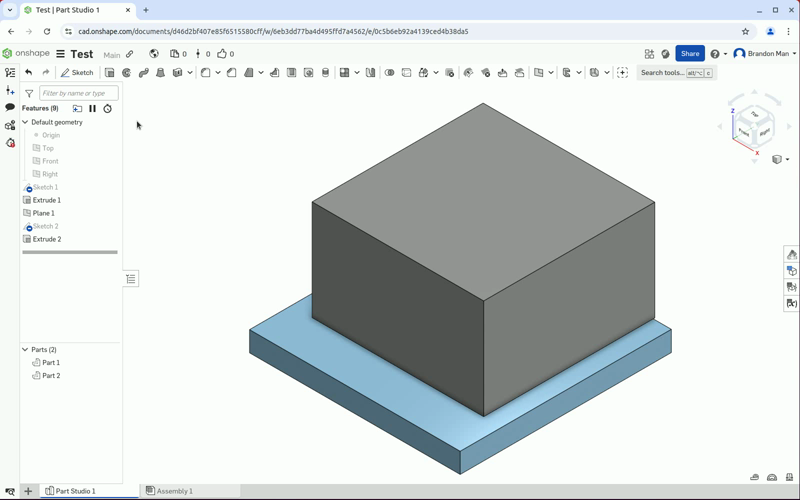
mouse_move(73, 189)
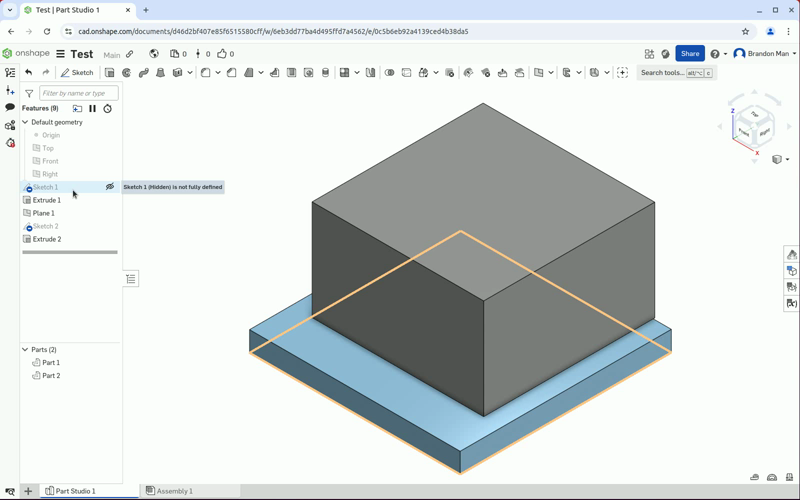
click(73, 189)